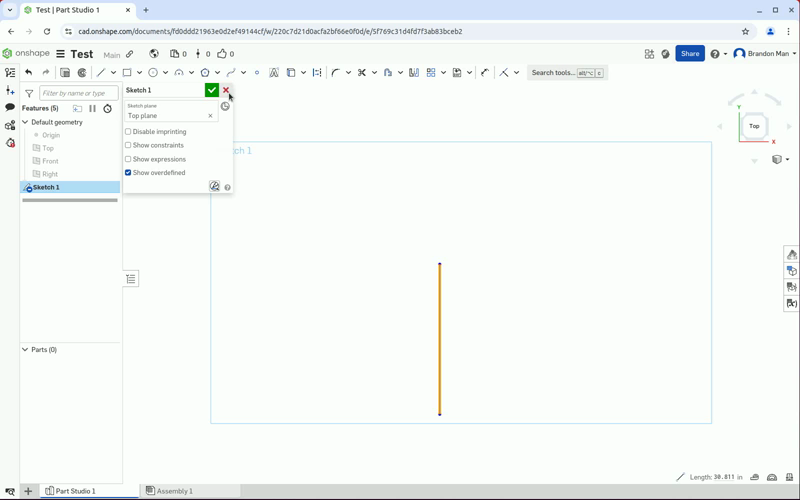
key(shift+h)
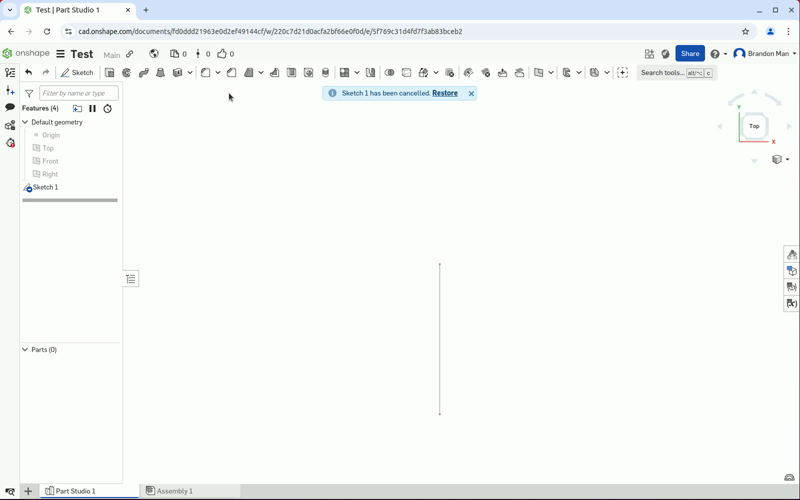
mouse_move(73, 352)
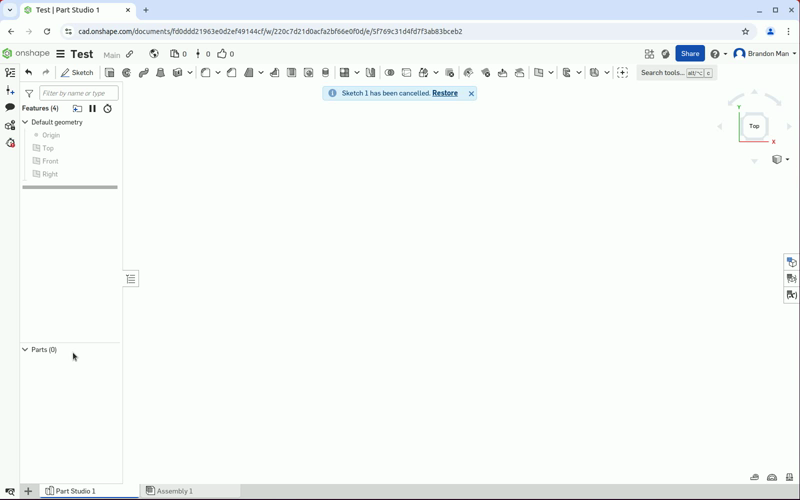
key(y)
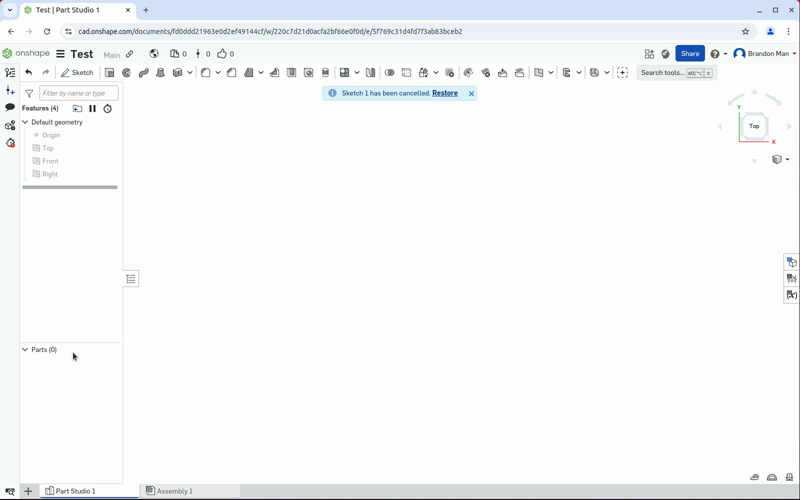
key(shift+p)
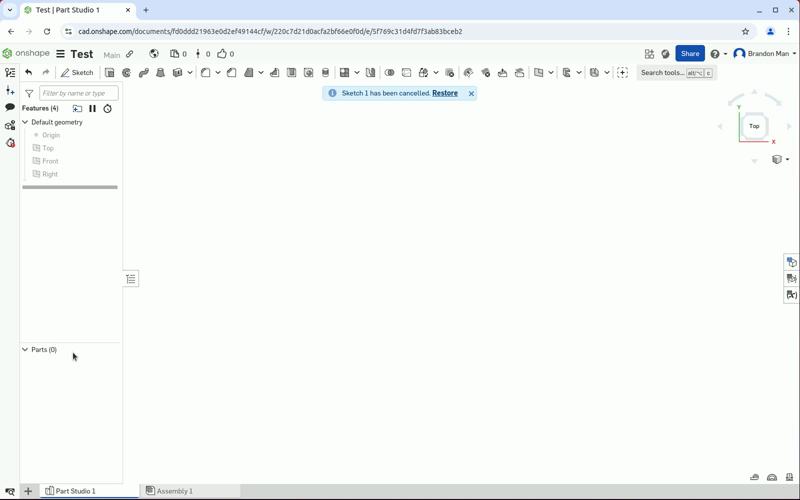
key(space)
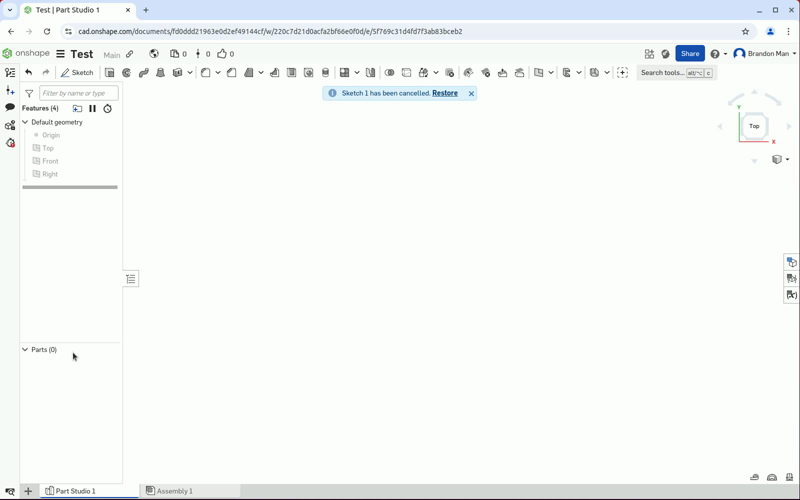
key_down(shift)
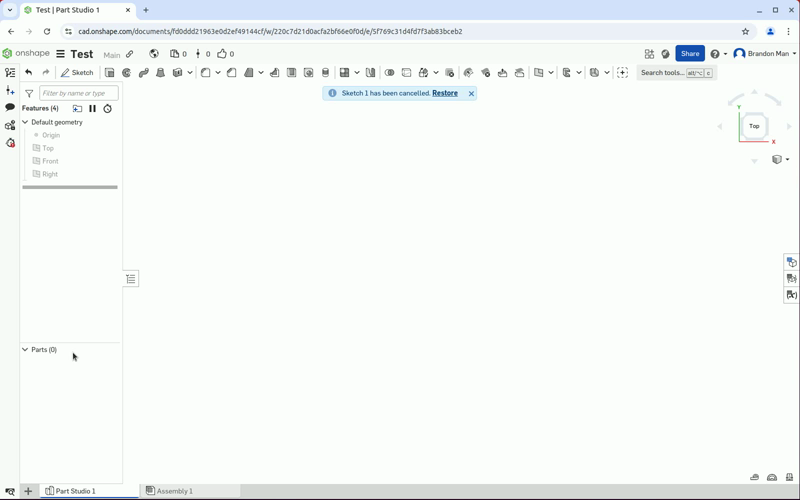
key(up)
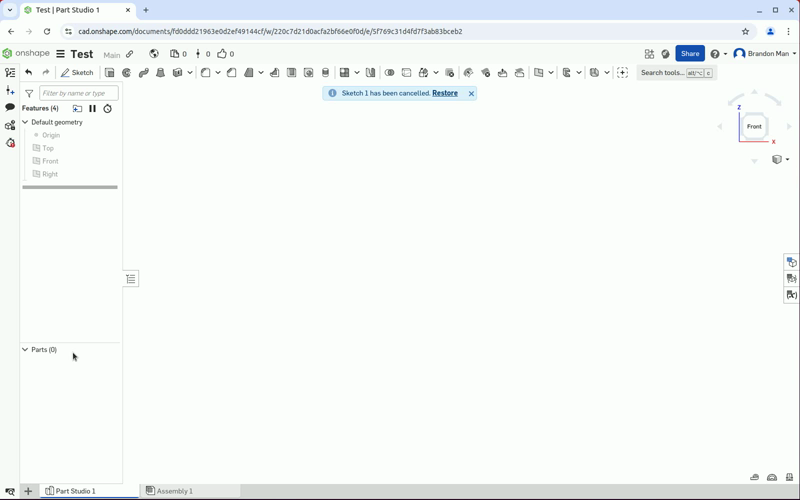
key_up(shift)
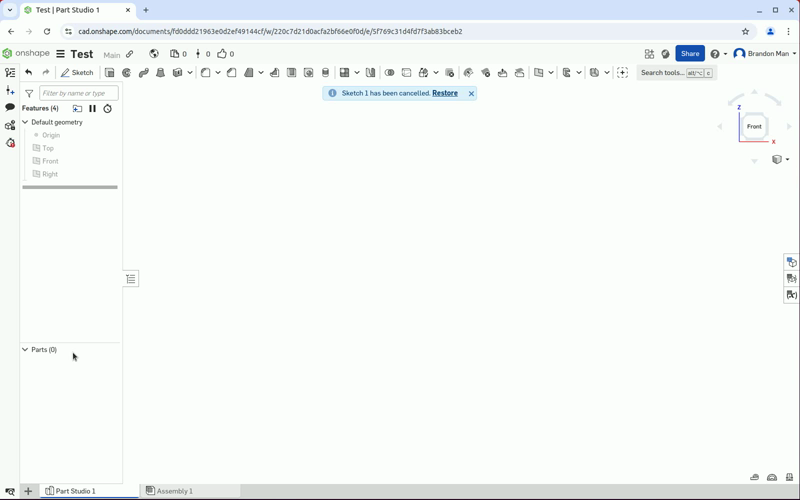
mouse_move(73, 352)
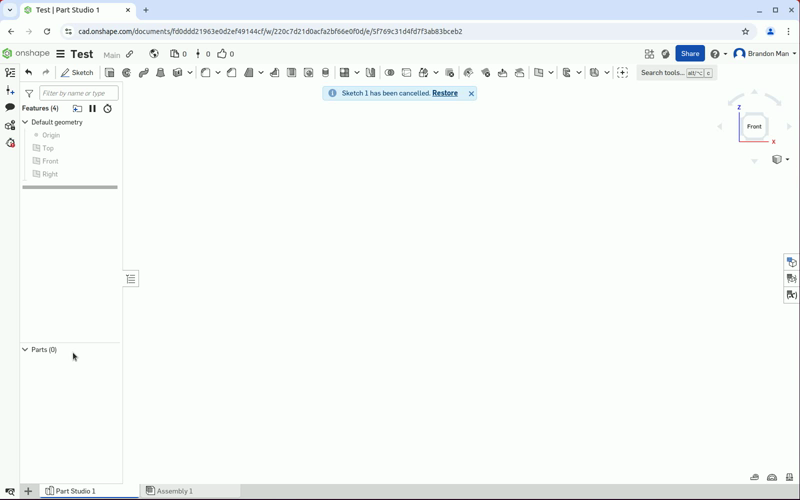
key(shift+y)
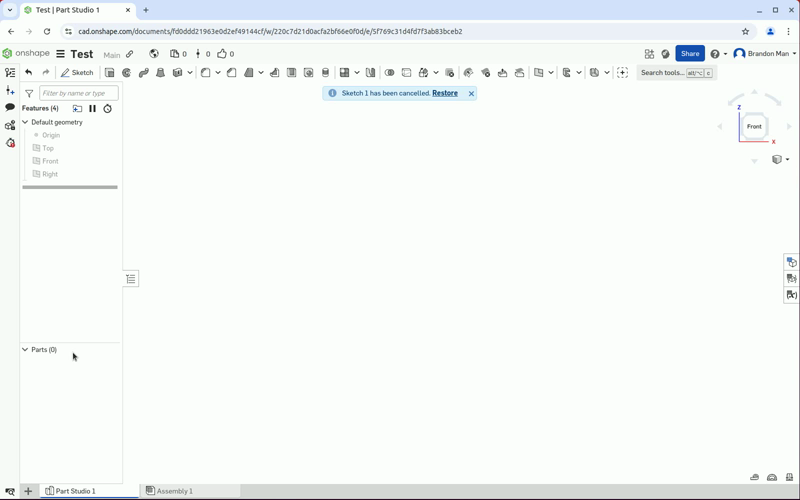
key(shift+s)
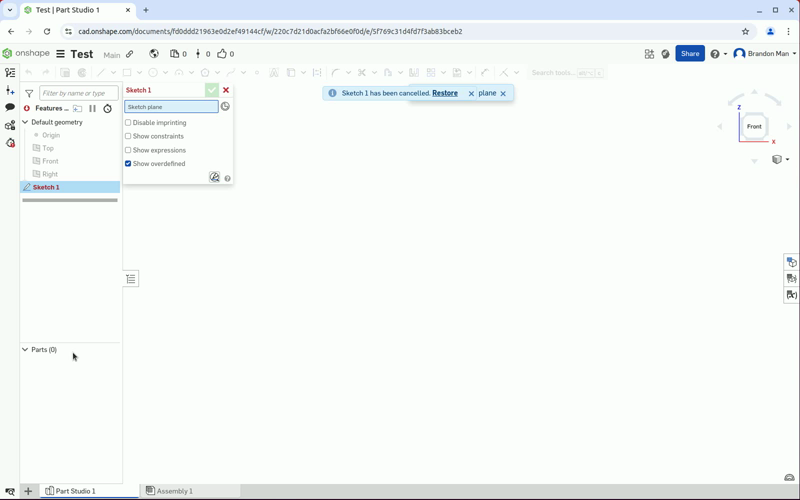
mouse_move(73, 163)
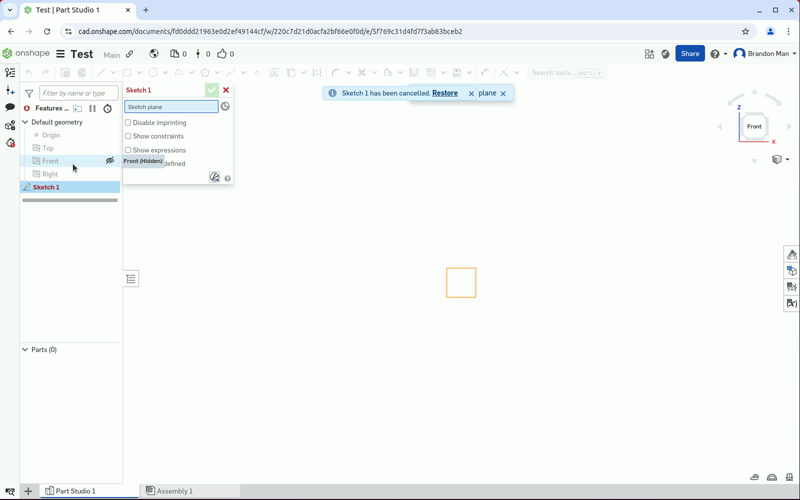
click(73, 163)
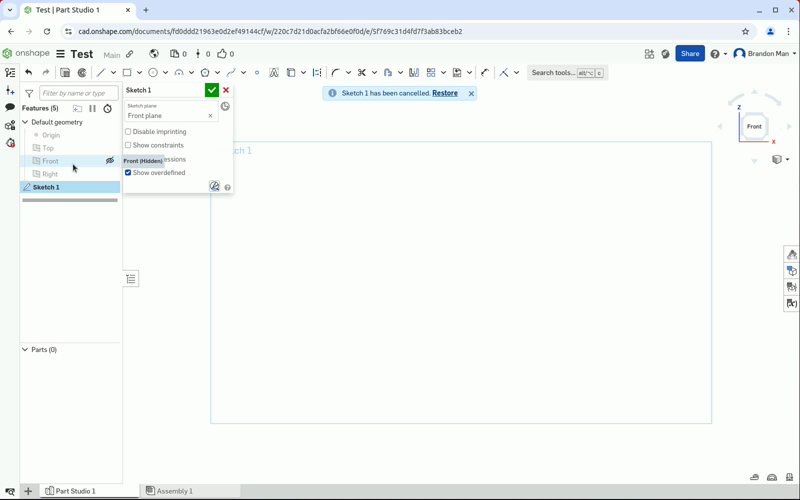
mouse_move(73, 352)
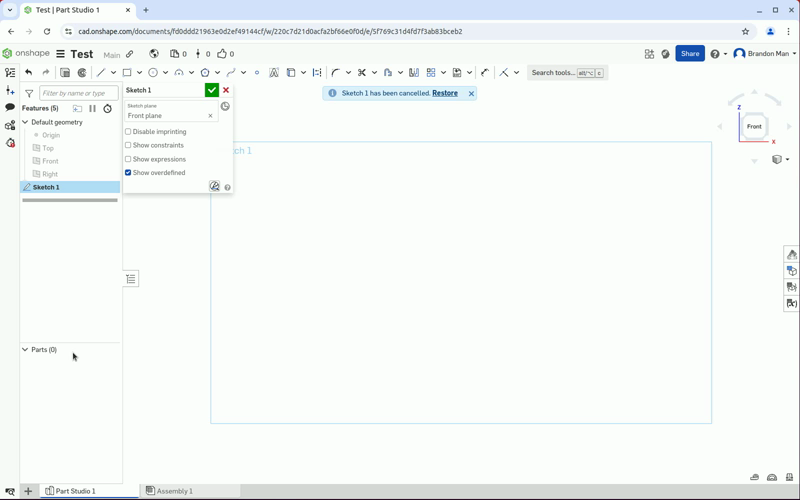
key(y)
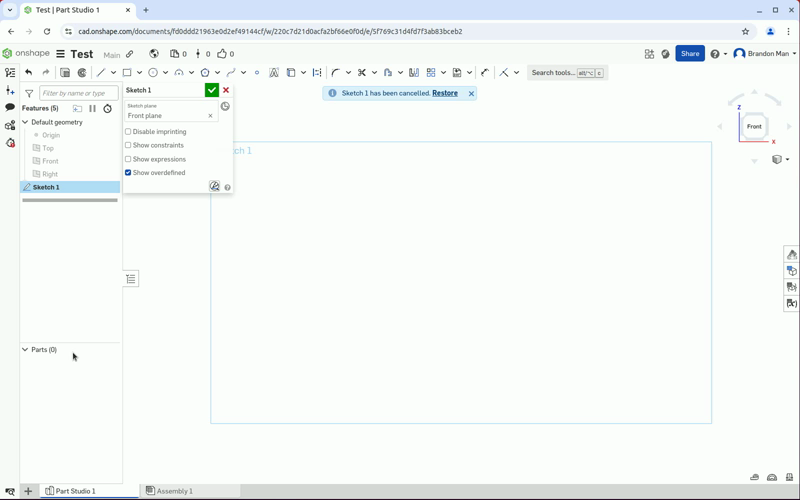
key(c)
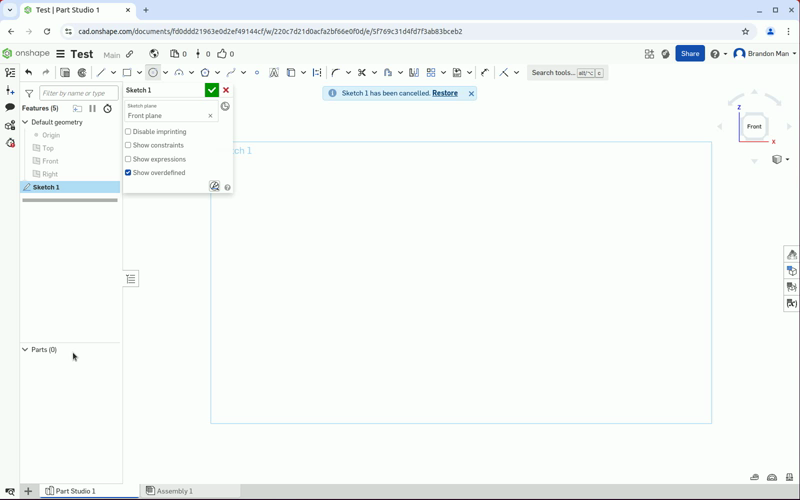
key_down(shift)
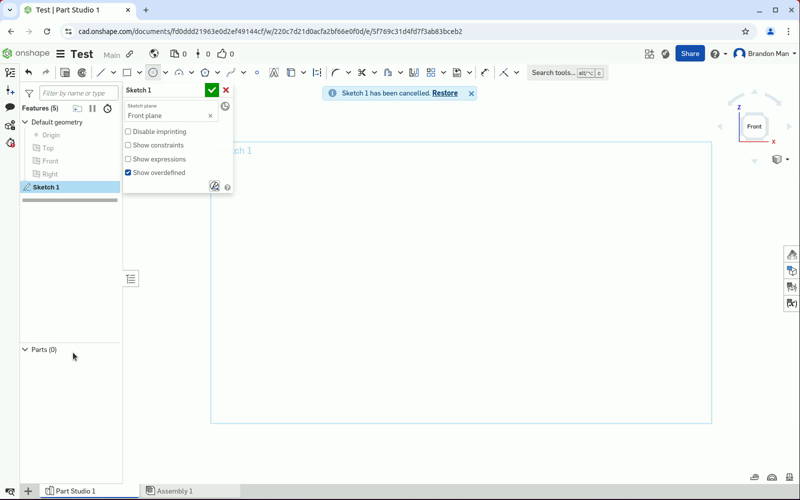
mouse_move(461, 282)
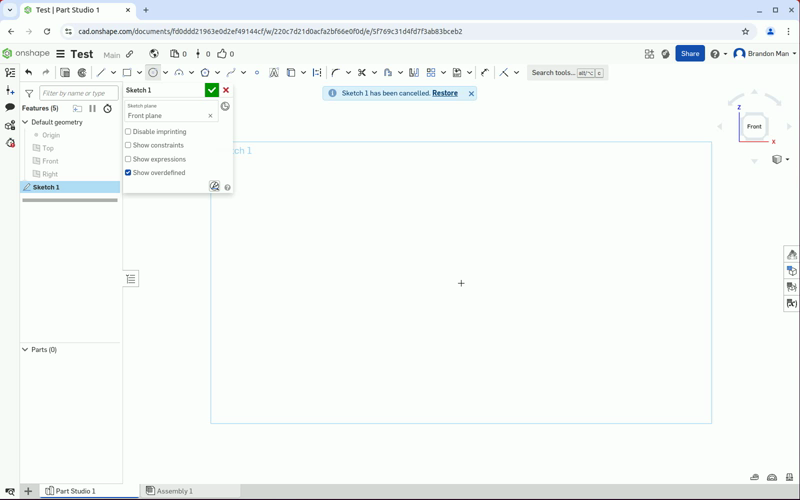
click(461, 282)
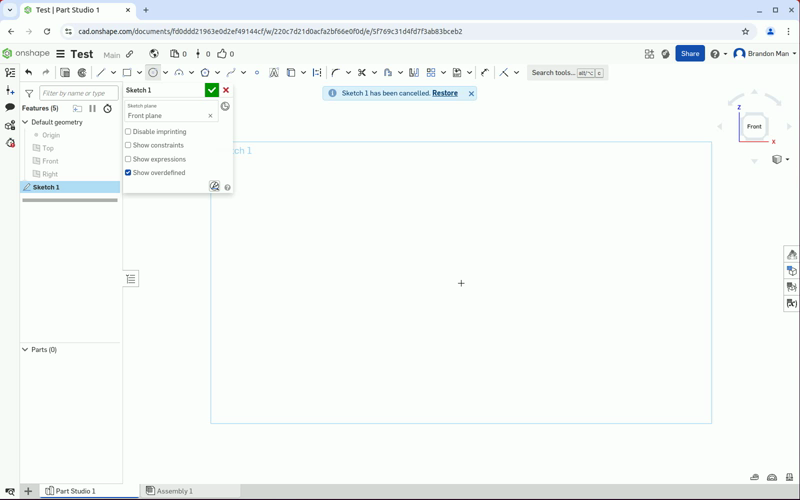
key_up(shift)
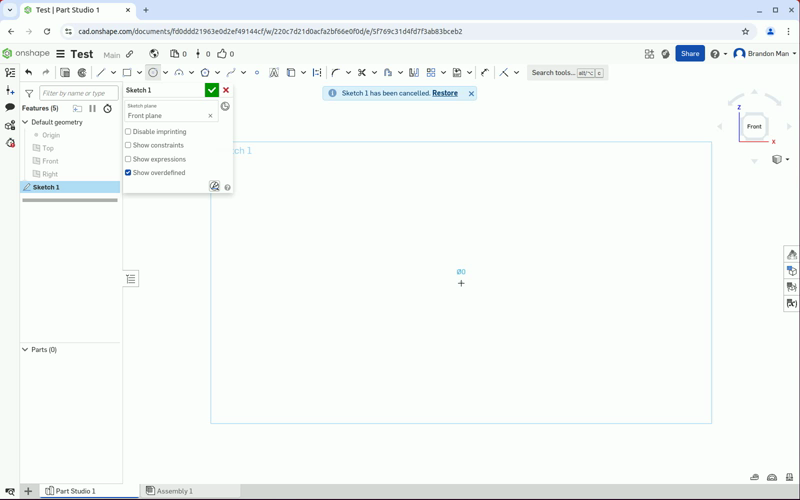
mouse_move(554, 282)
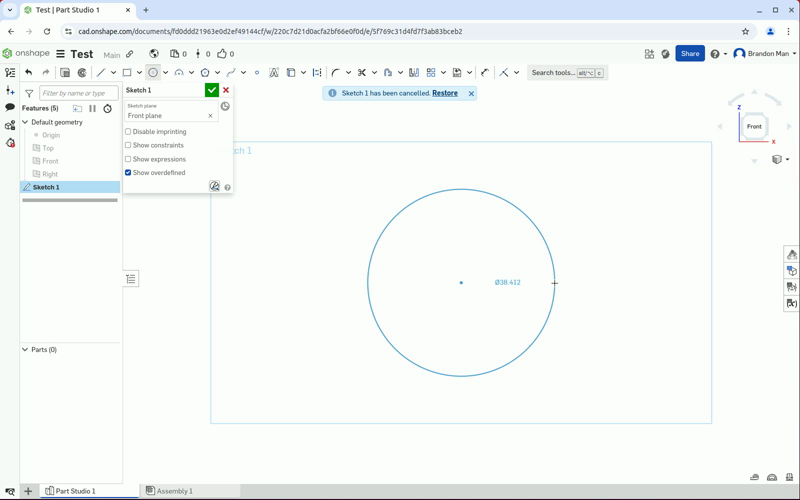
click(554, 282)
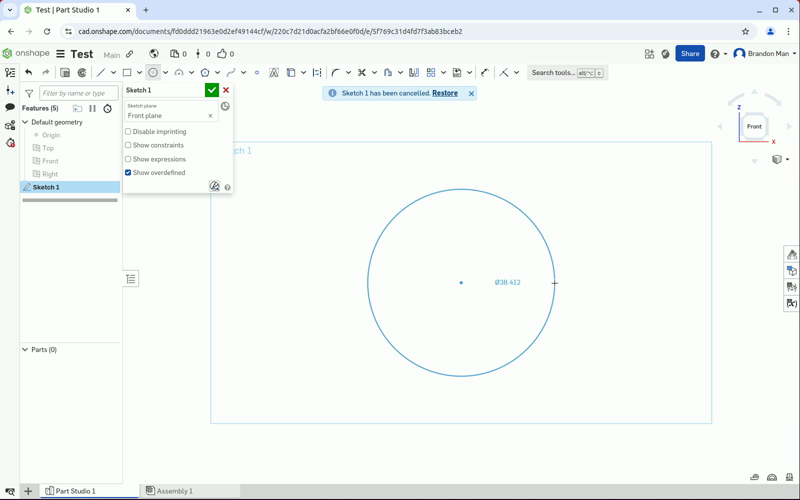
key(esc)
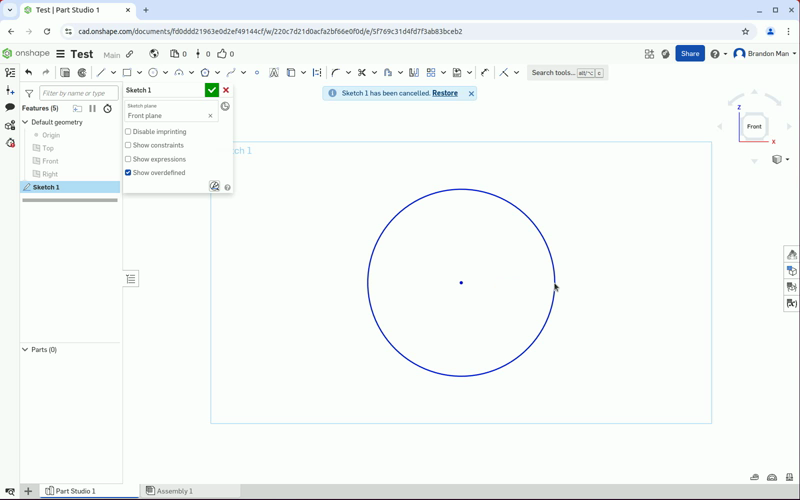
key(c)
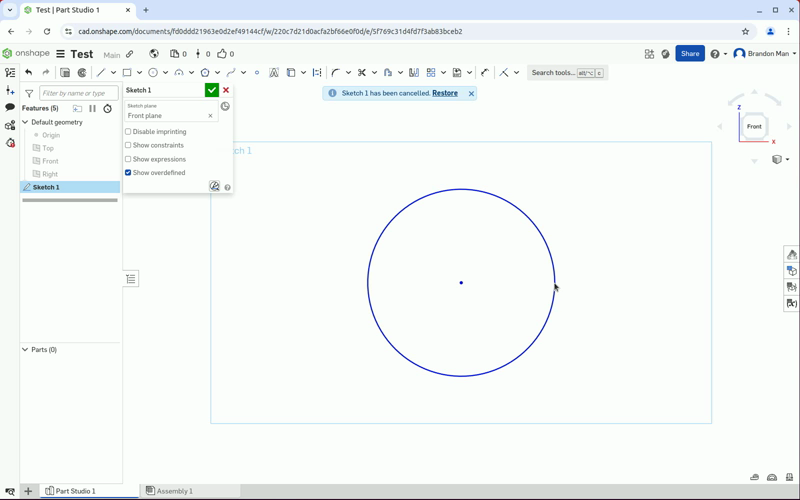
key_down(shift)
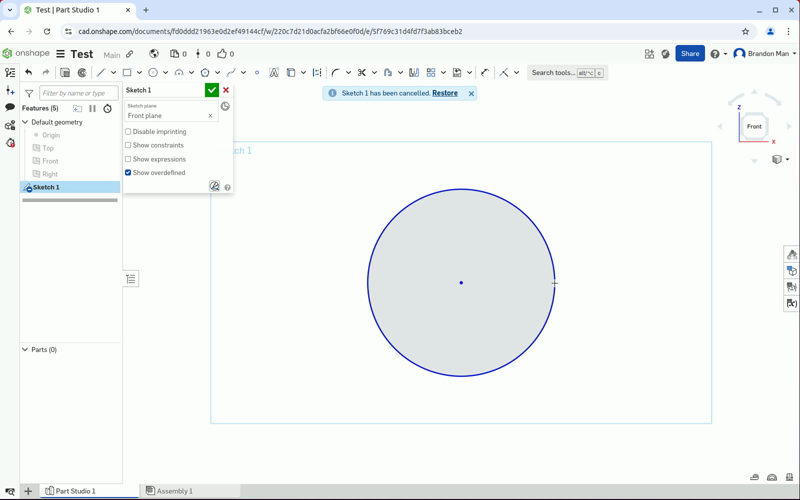
mouse_move(461, 282)
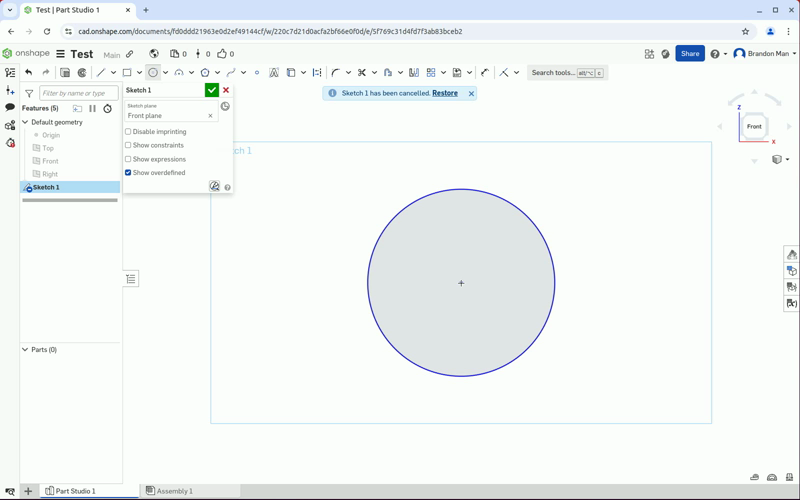
click(461, 282)
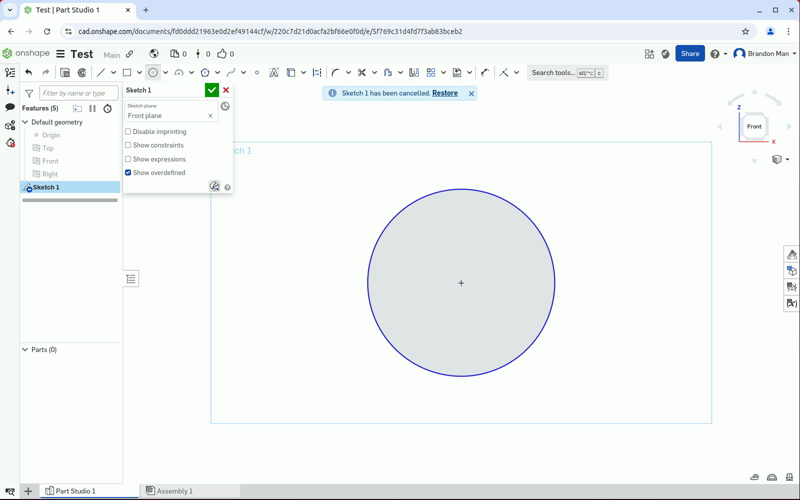
key_up(shift)
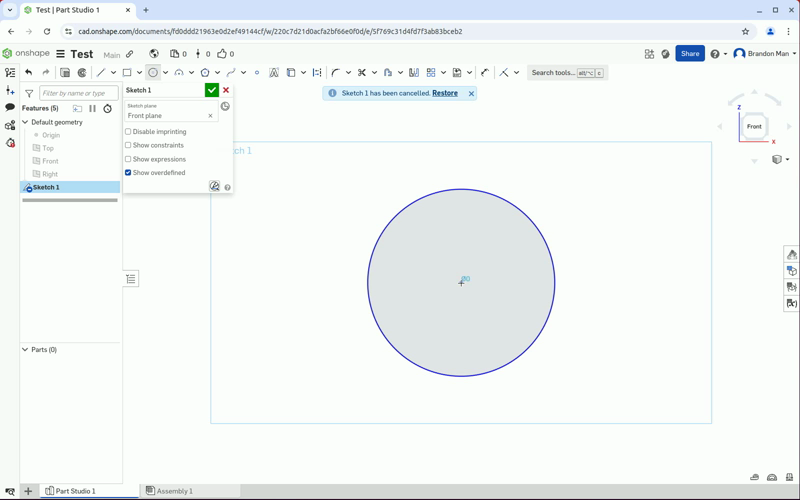
mouse_move(521, 282)
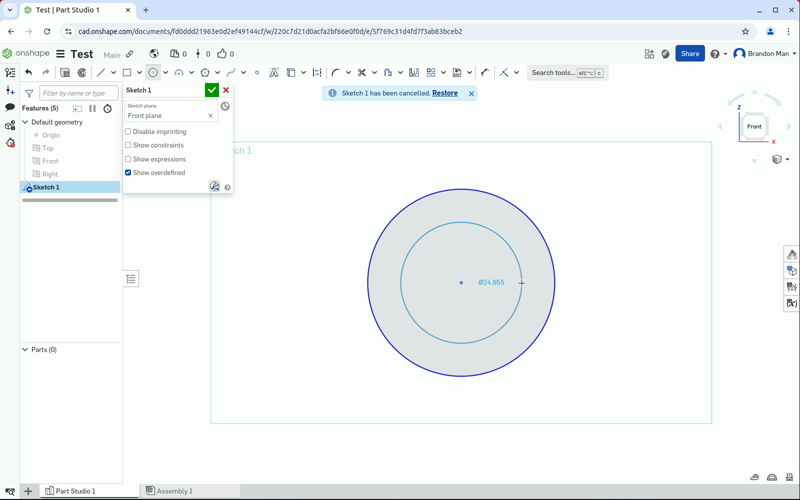
click(521, 282)
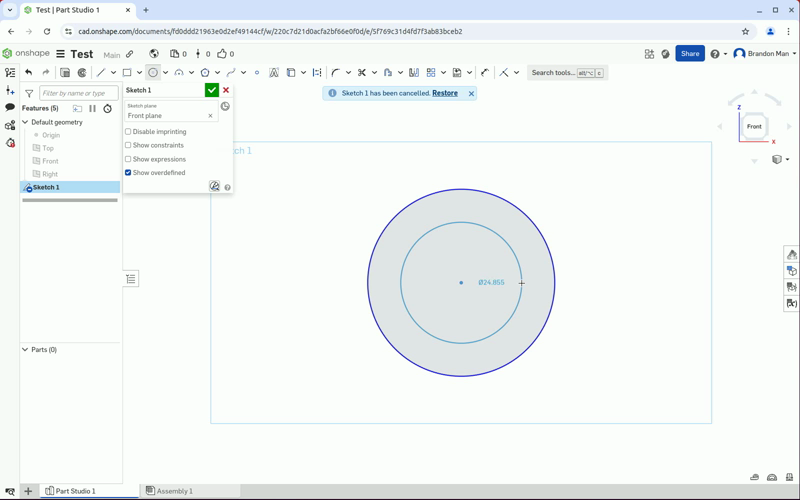
key(esc)
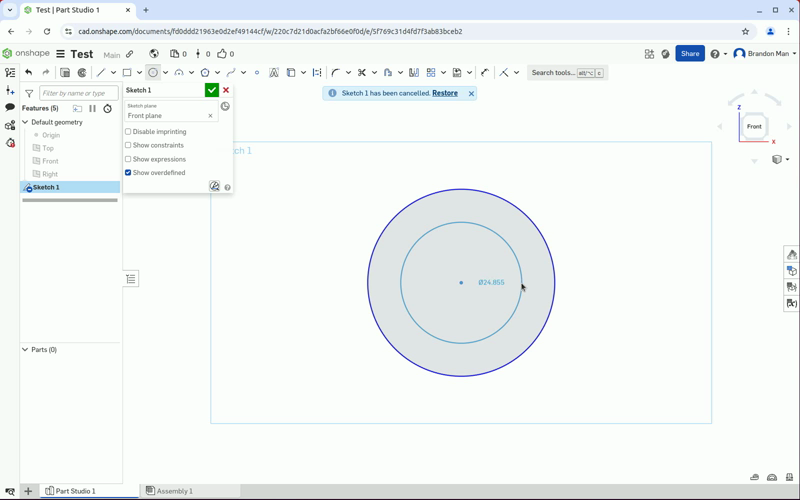
mouse_move(460, 355)
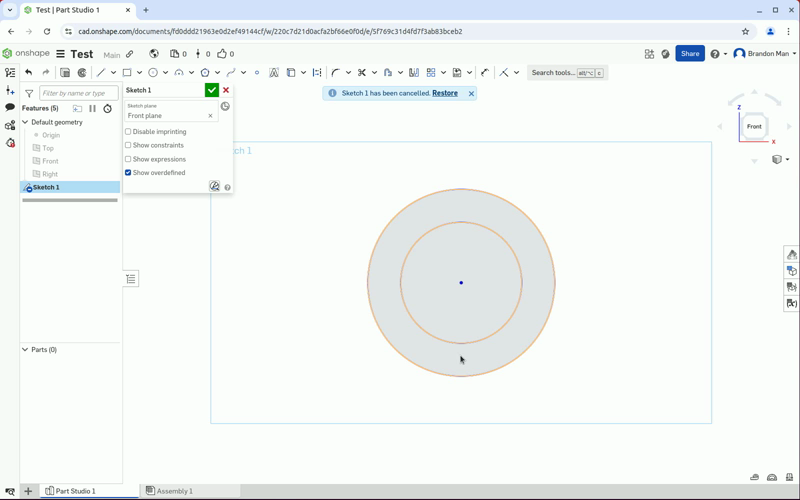
click(460, 355)
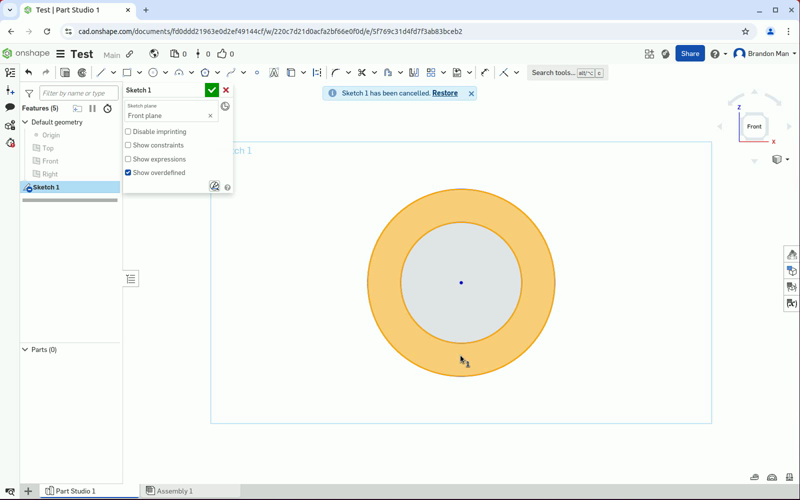
mouse_move(73, 352)
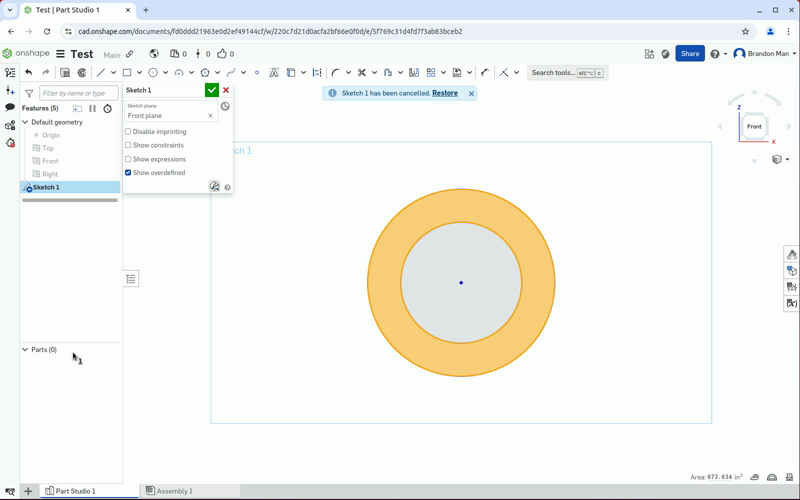
key(shift+y)
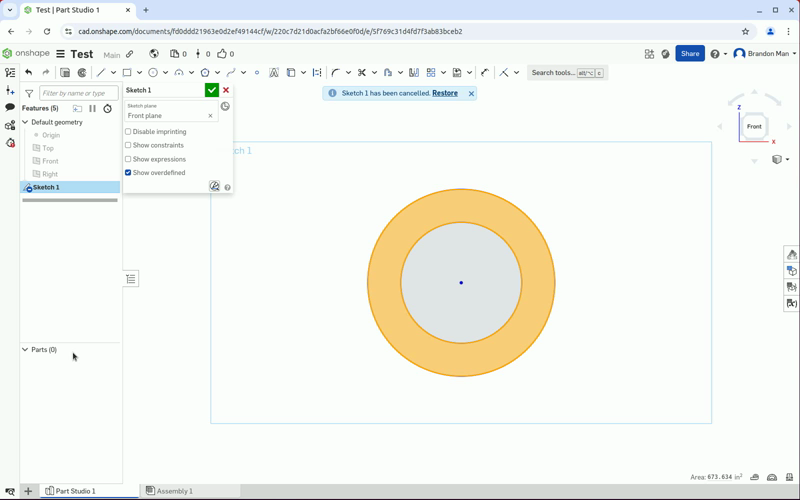
key(shift+e)
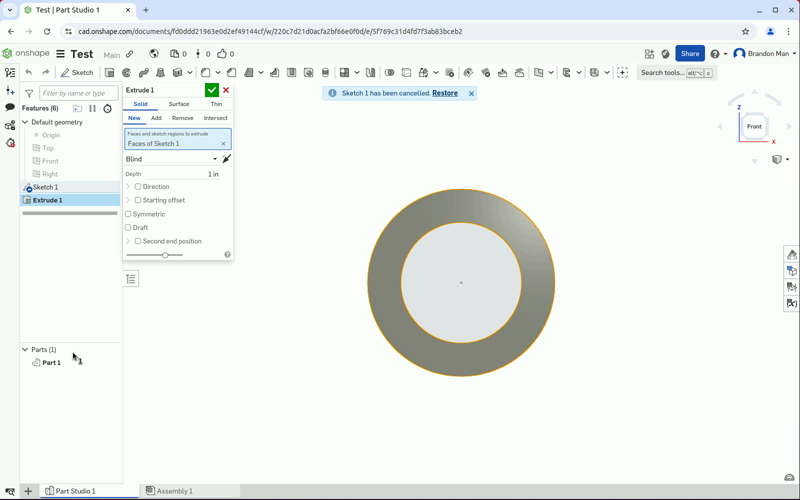
mouse_move(143, 106)
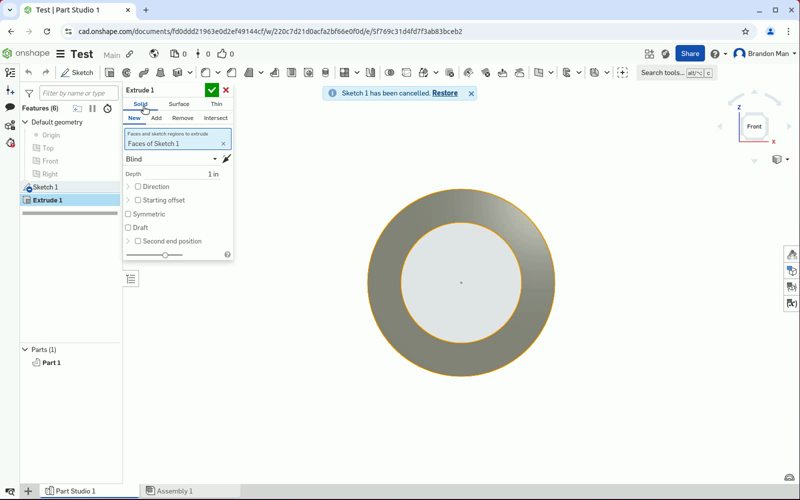
click(143, 106)
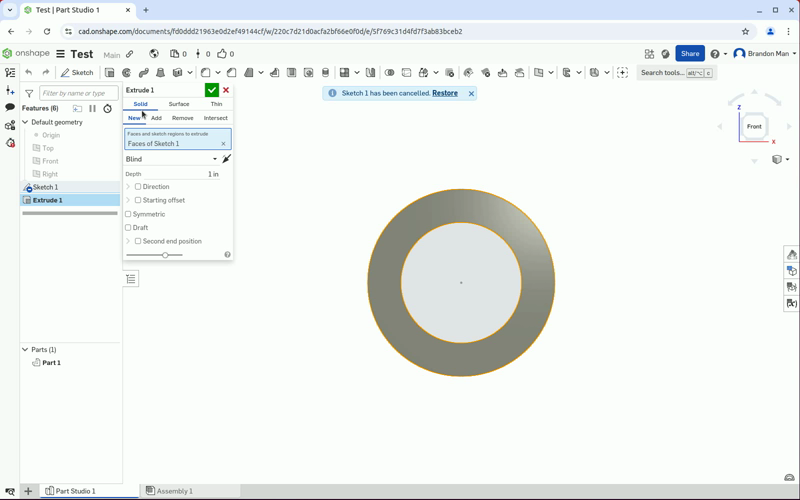
mouse_move(137, 120)
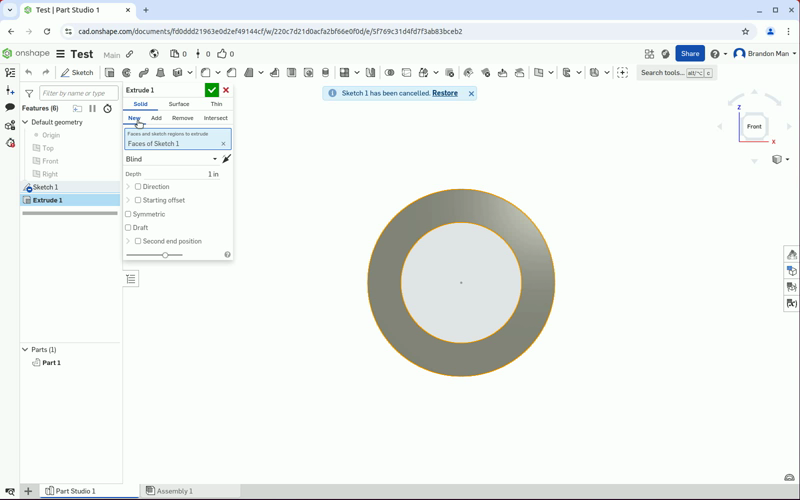
click(137, 120)
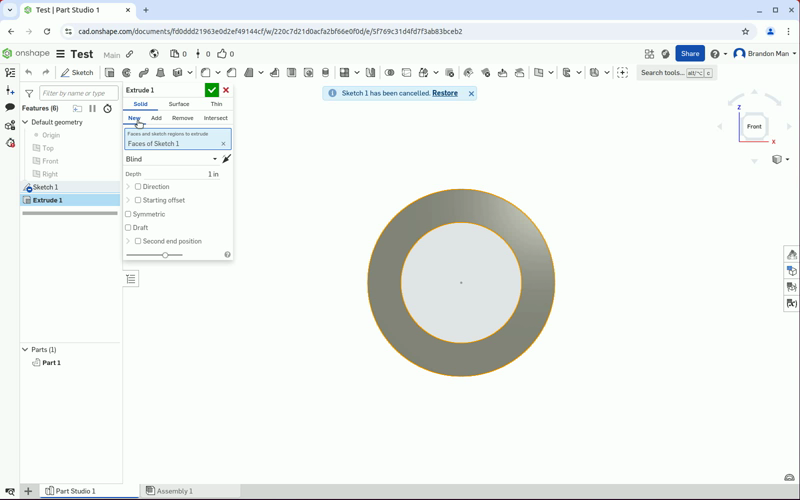
key(tab, 4)
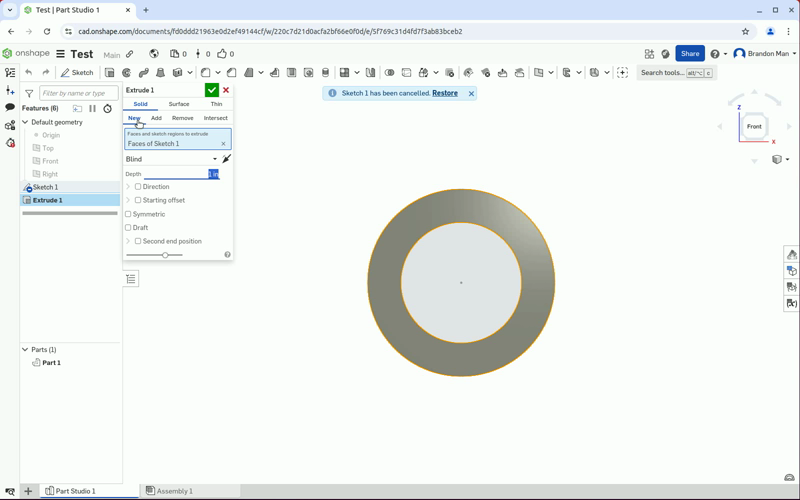
text(5.536)
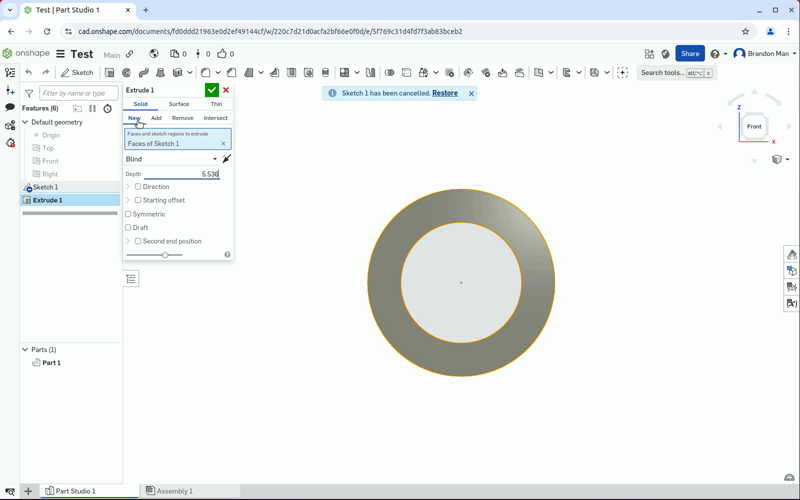
key(enter)
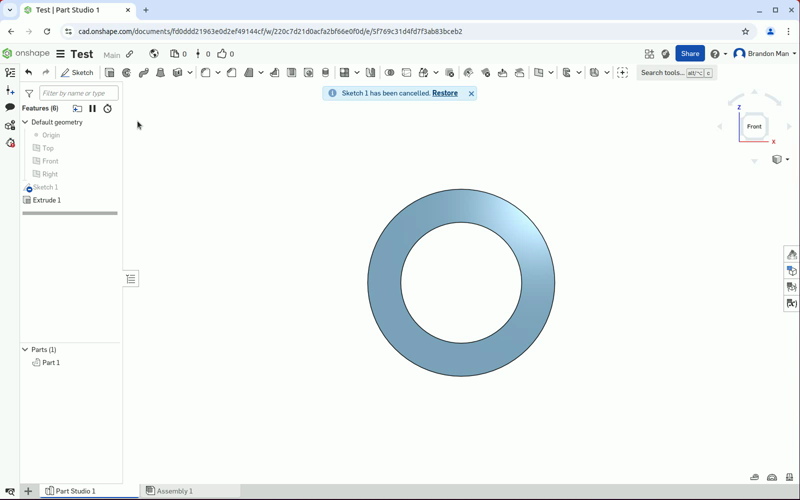
key(shift+h)
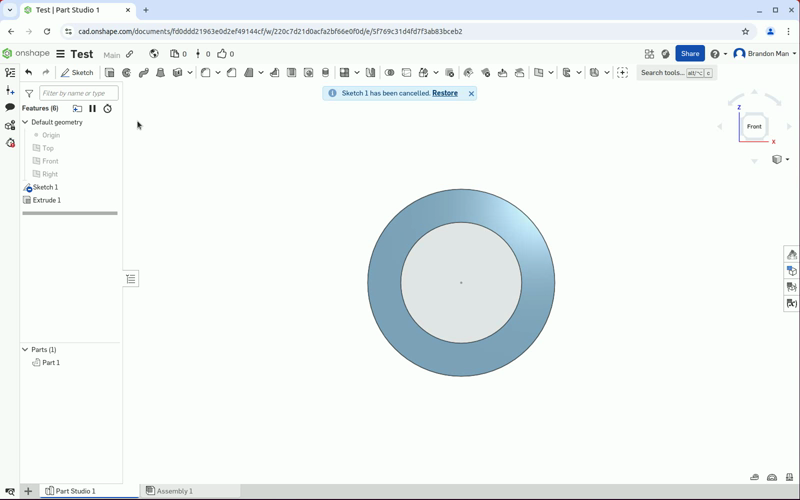
key(shift+h)
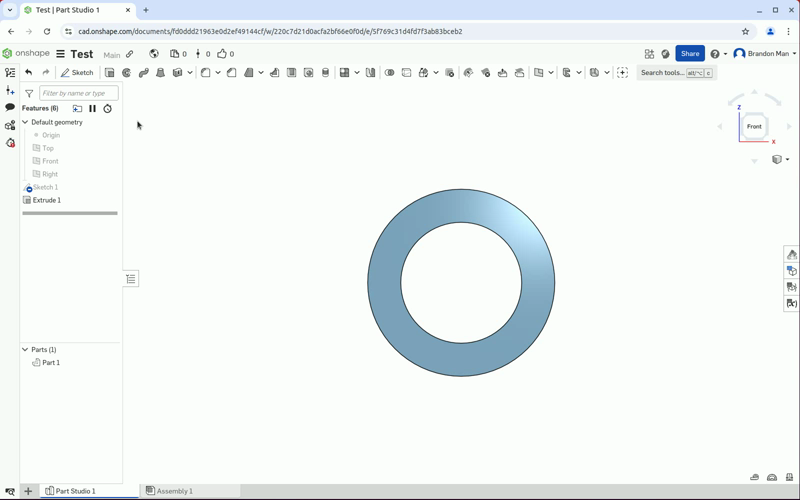
mouse_move(73, 189)
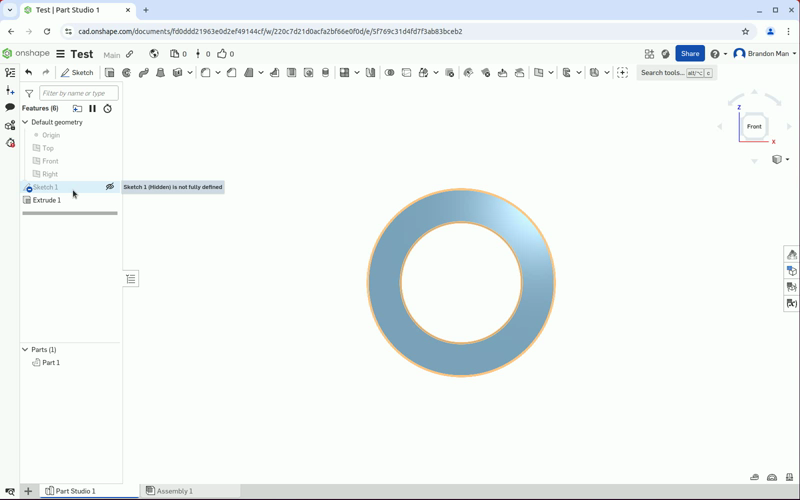
click(73, 189)
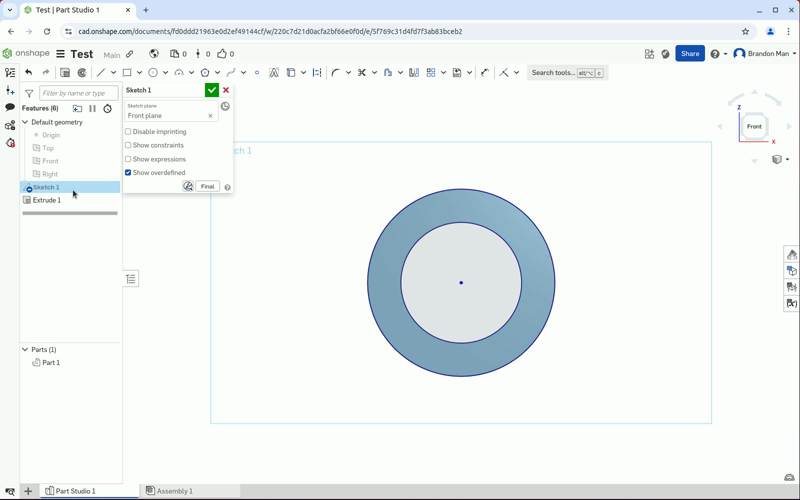
mouse_move(229, 92)
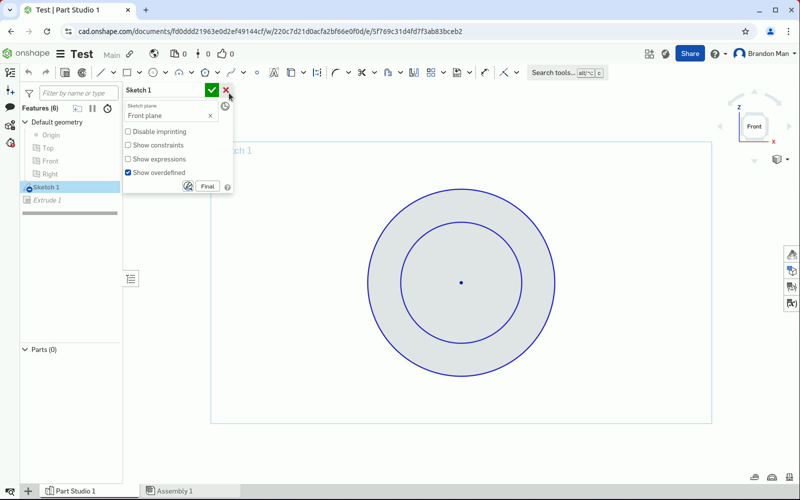
click(229, 92)
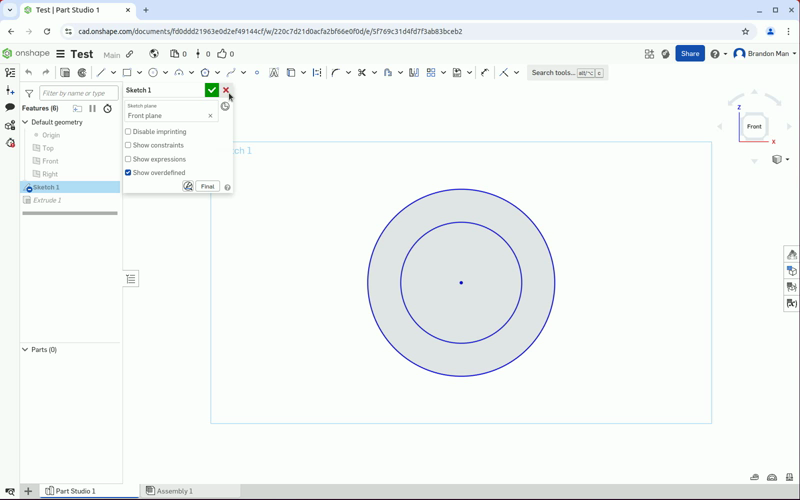
key(shift+s)
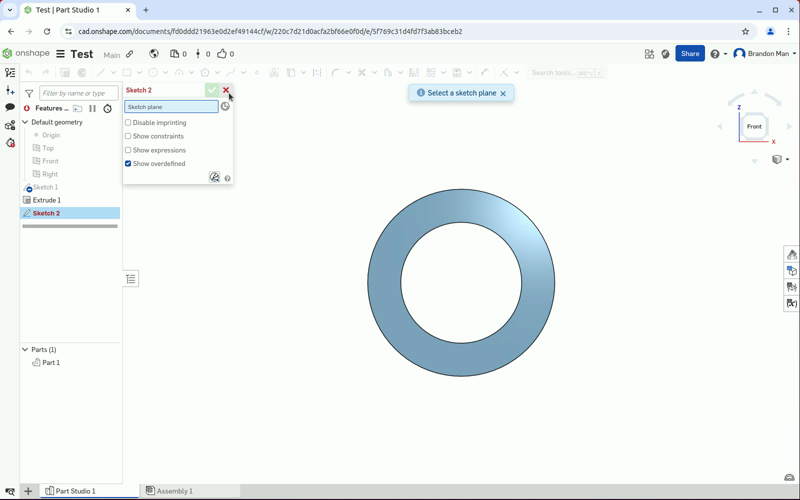
mouse_move(73, 163)
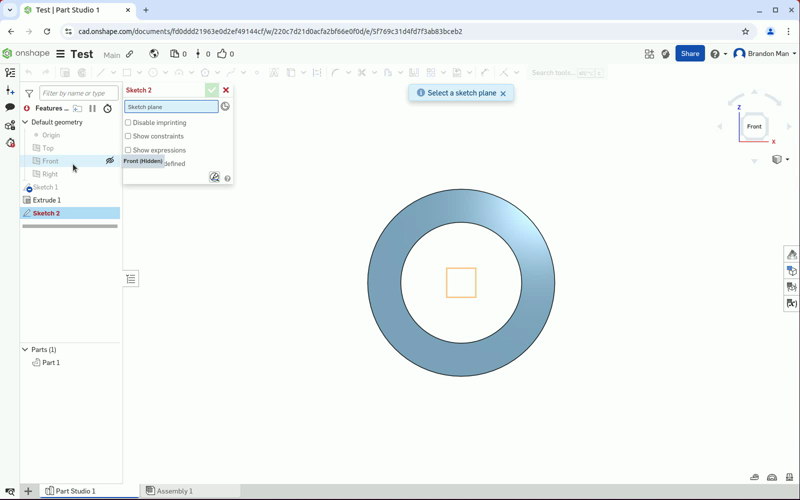
click(73, 163)
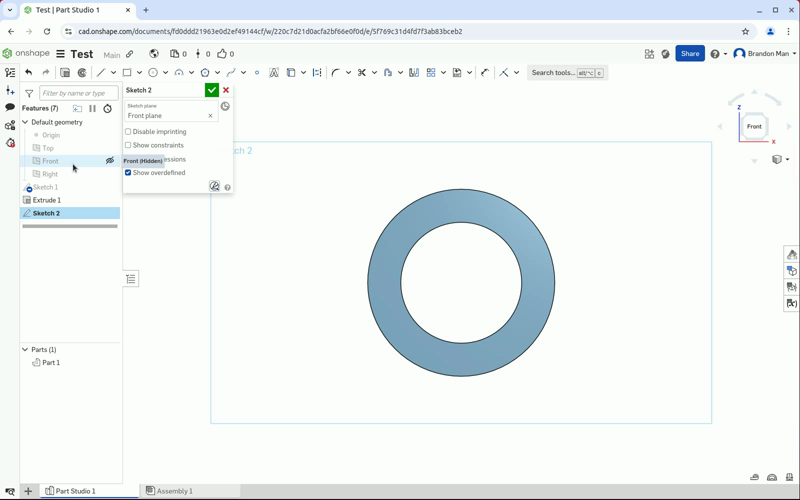
mouse_move(73, 352)
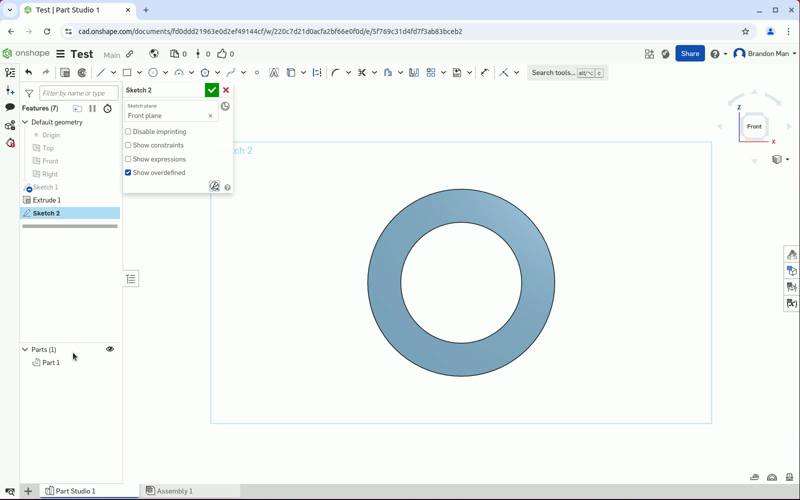
key(y)
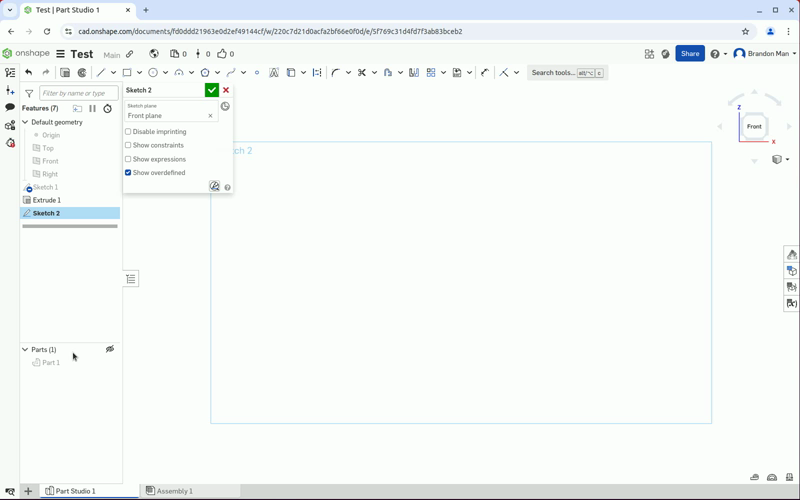
key(c)
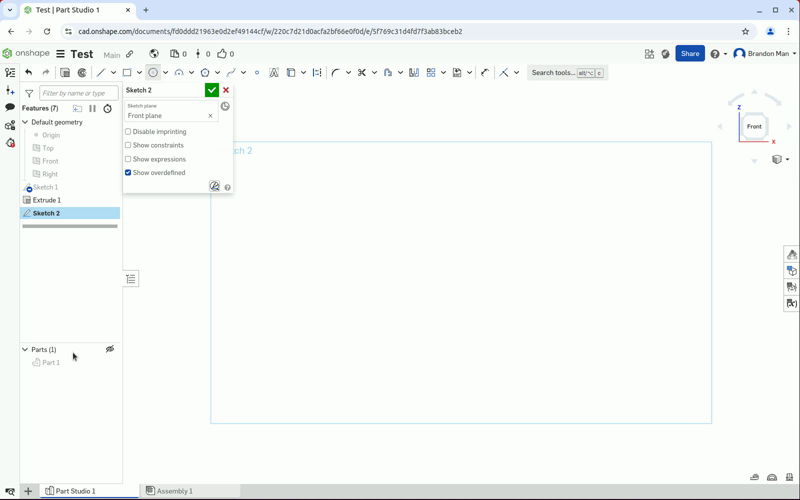
key_down(shift)
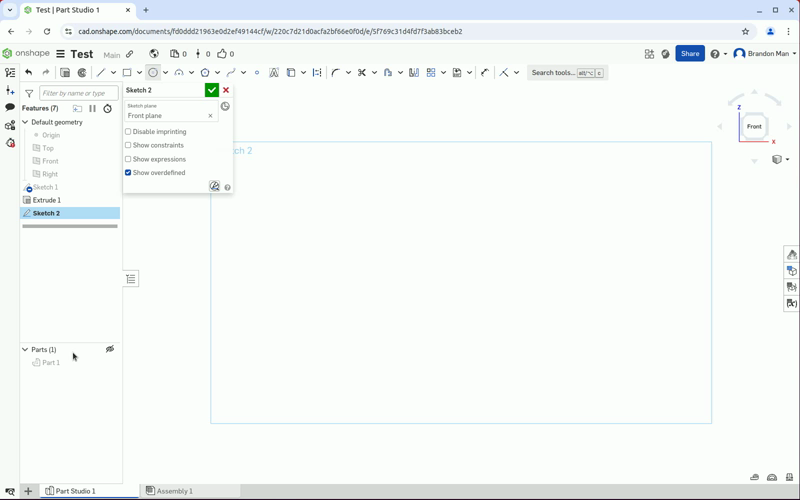
mouse_move(461, 282)
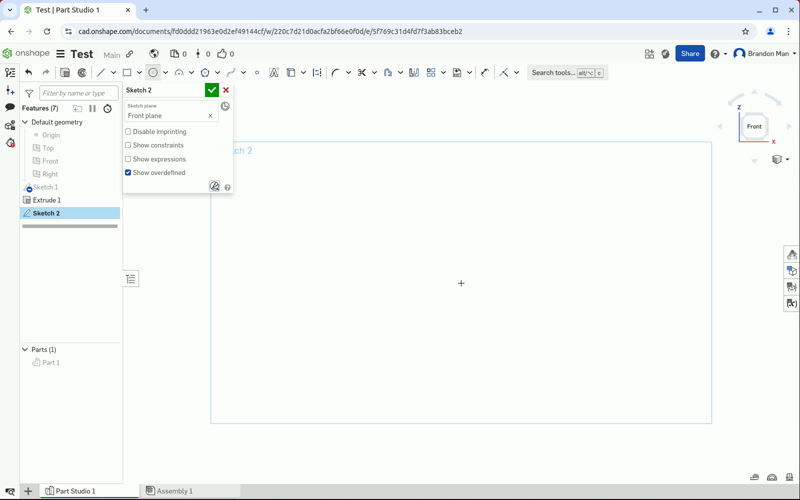
click(461, 282)
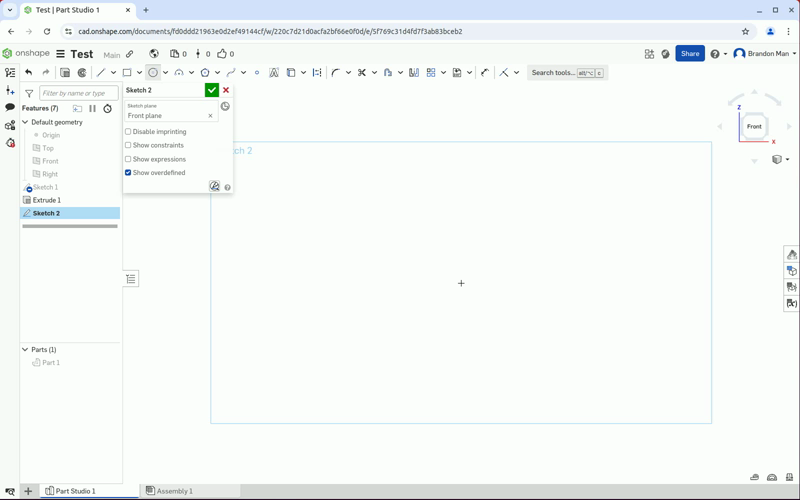
key_up(shift)
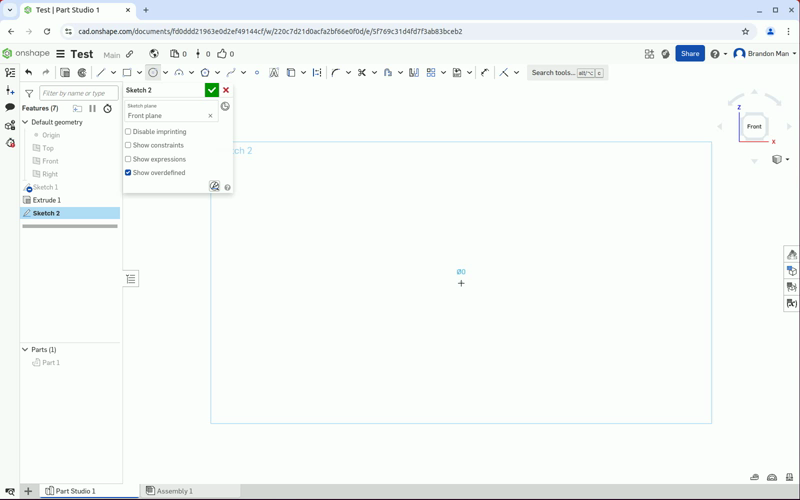
mouse_move(522, 282)
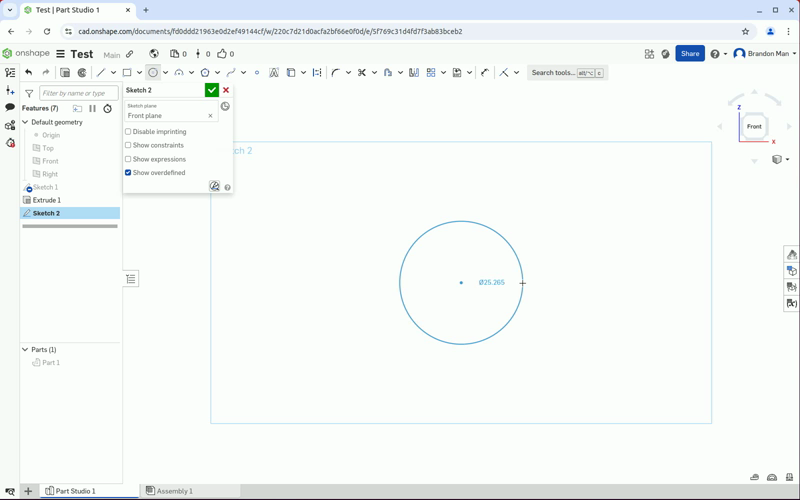
click(522, 282)
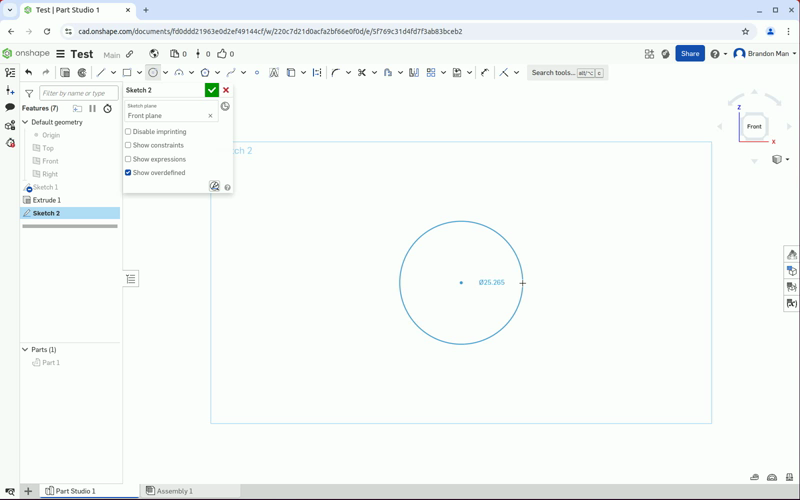
key(esc)
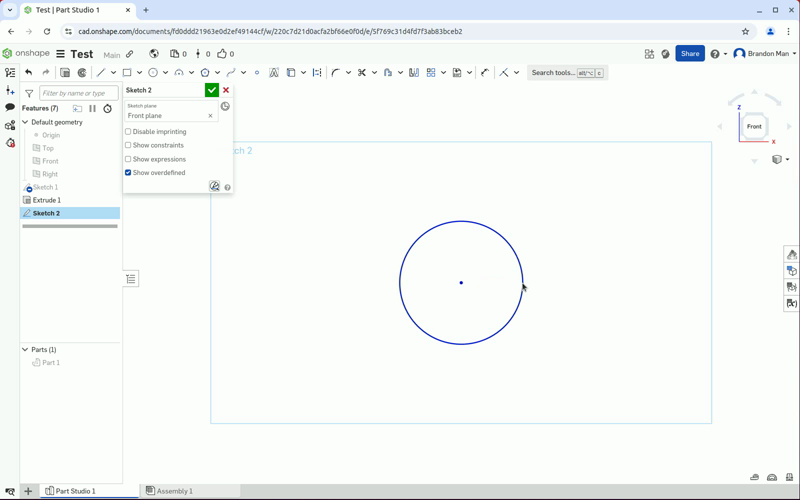
key(c)
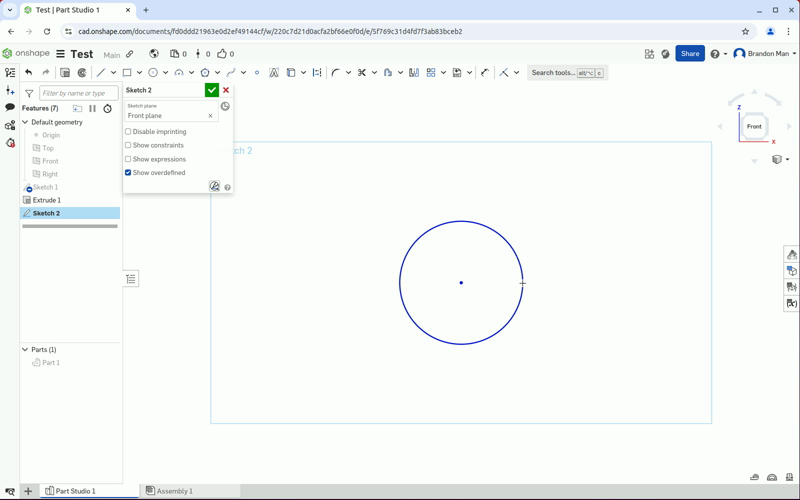
key_down(shift)
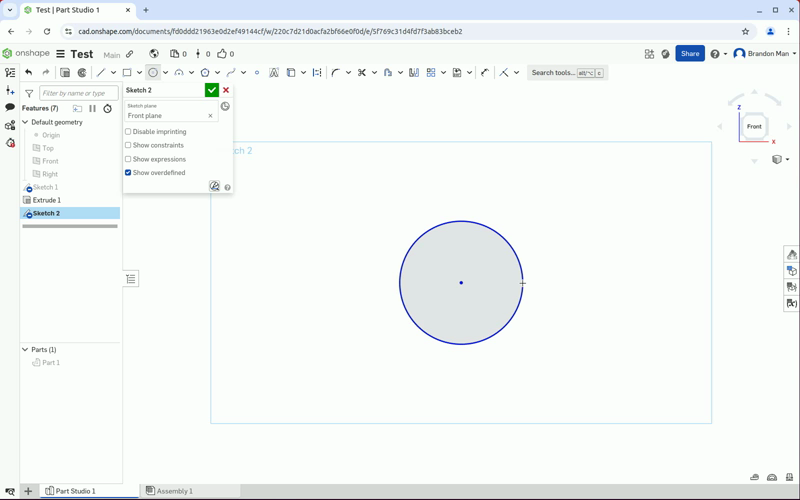
mouse_move(461, 282)
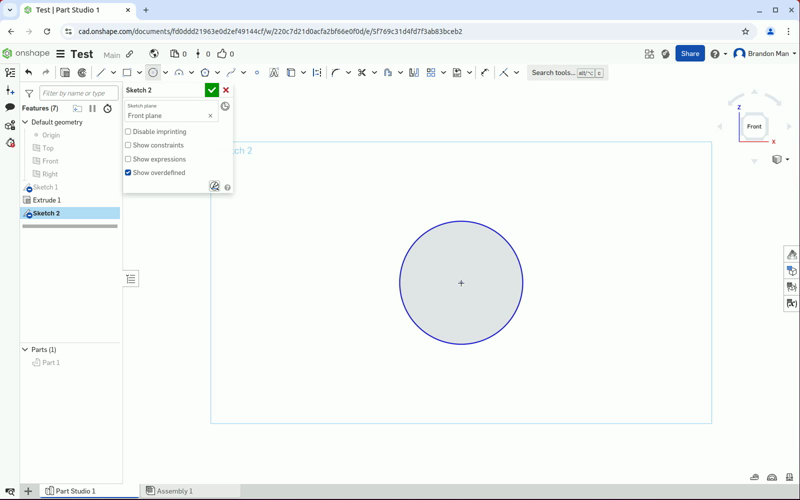
click(461, 282)
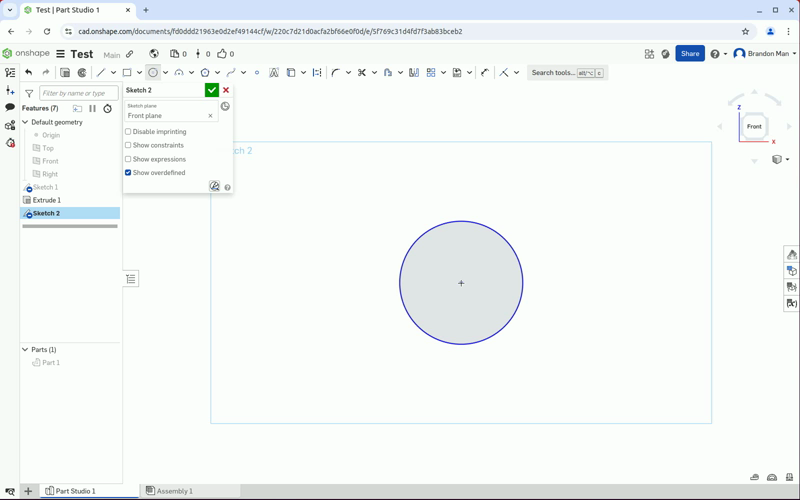
key_up(shift)
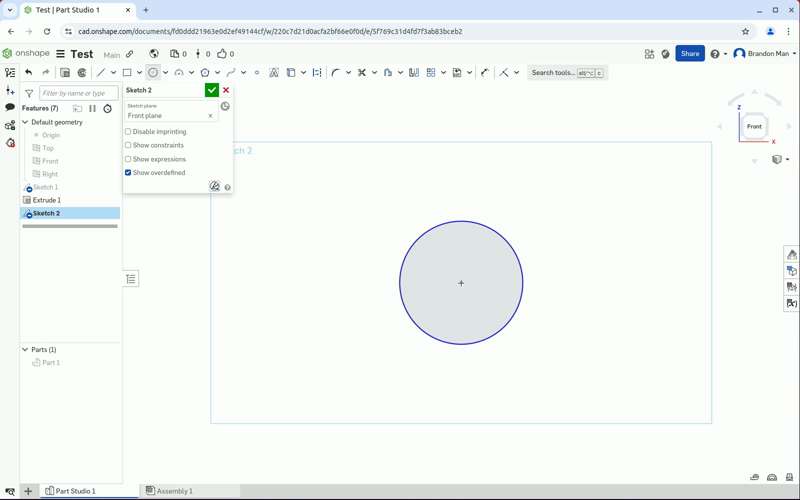
mouse_move(515, 282)
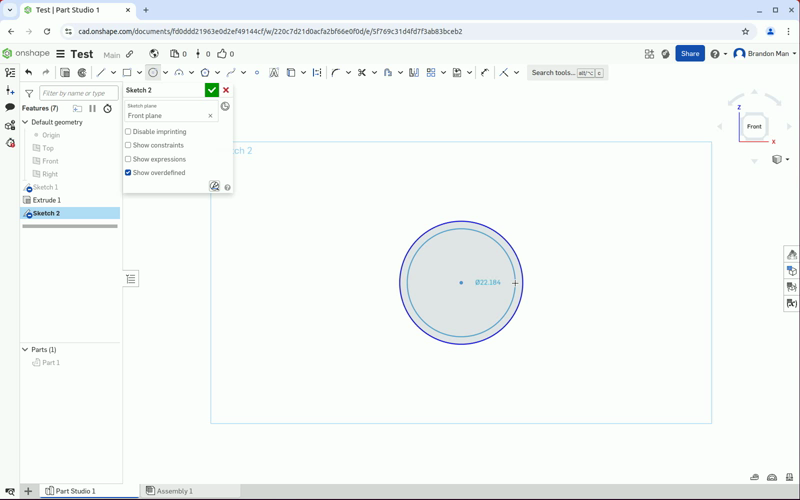
click(515, 282)
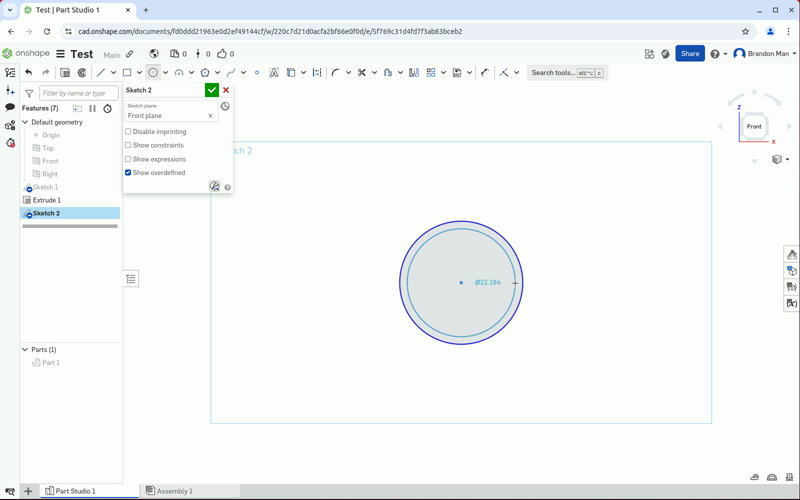
key(esc)
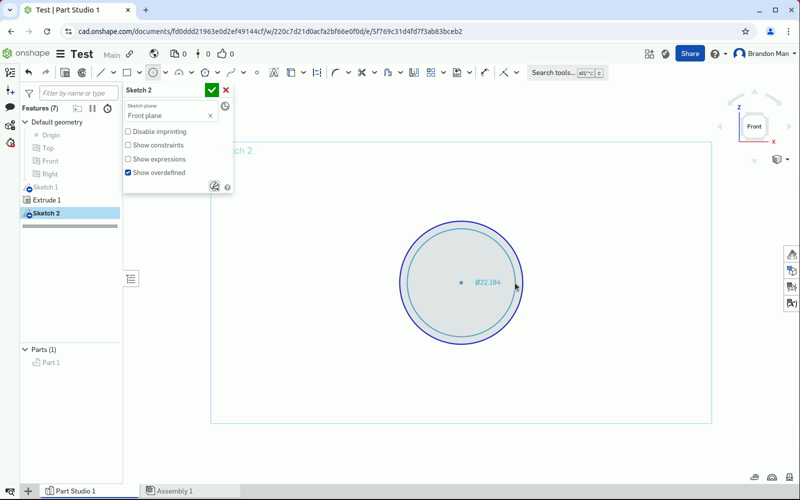
mouse_move(408, 259)
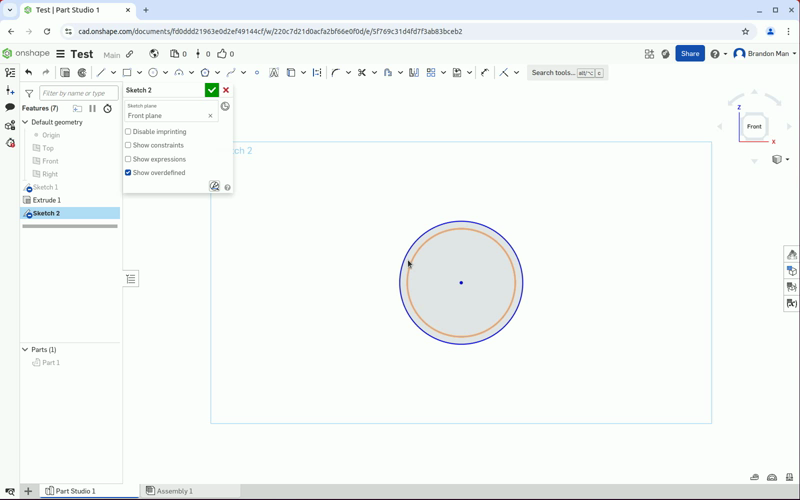
click(408, 259)
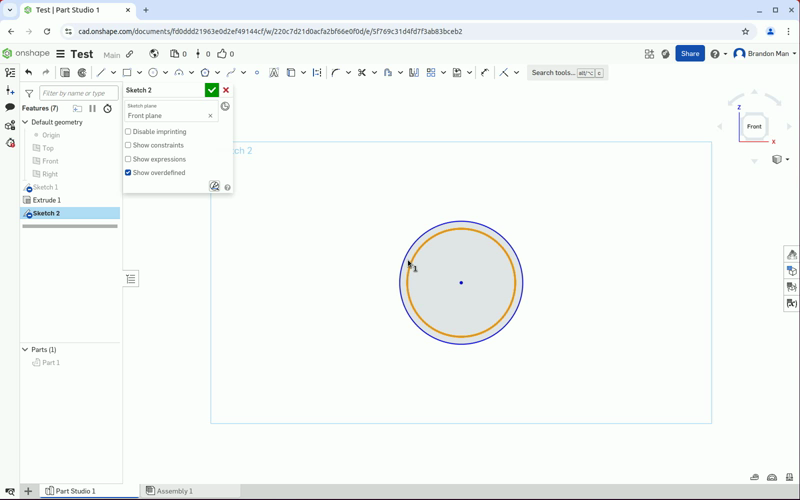
mouse_move(73, 352)
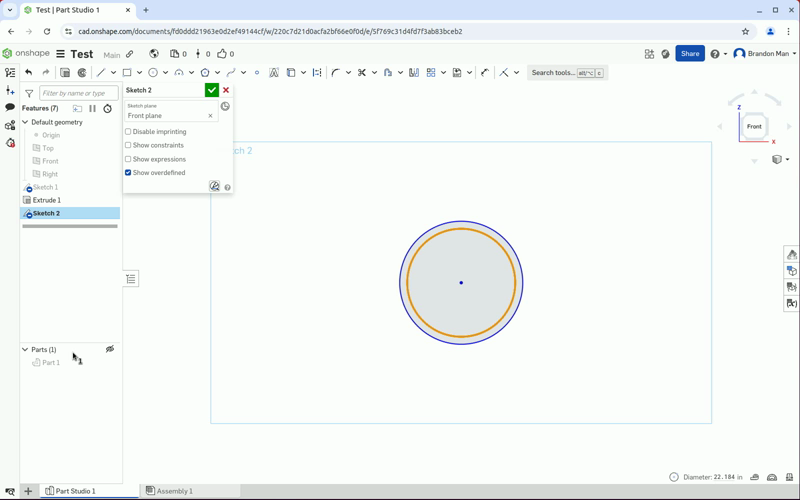
key(shift+y)
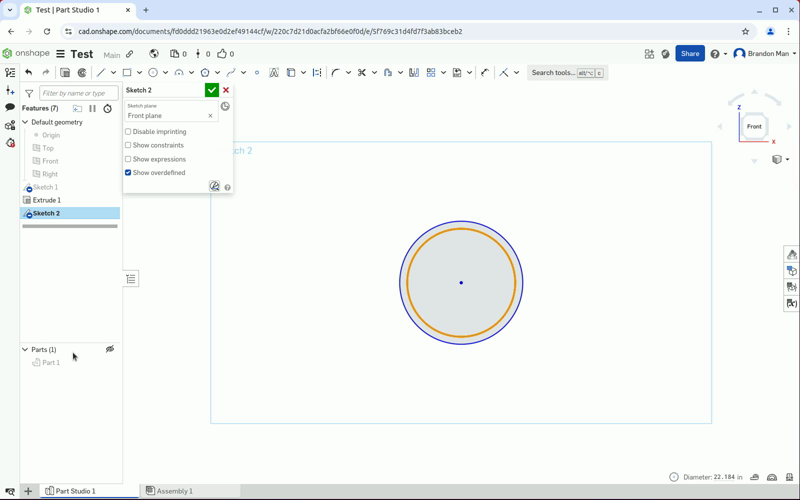
key(shift+e)
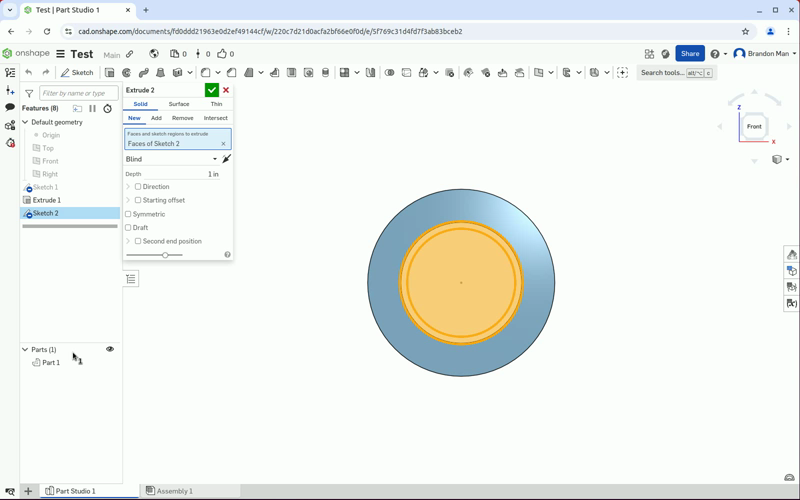
mouse_move(143, 106)
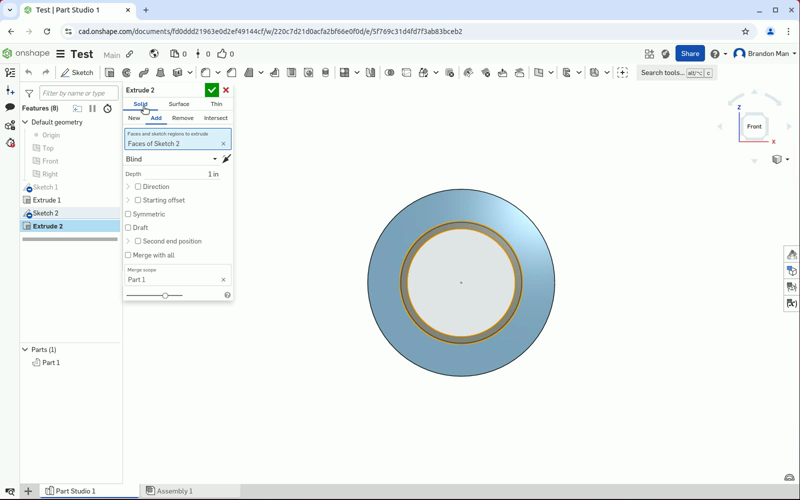
click(143, 106)
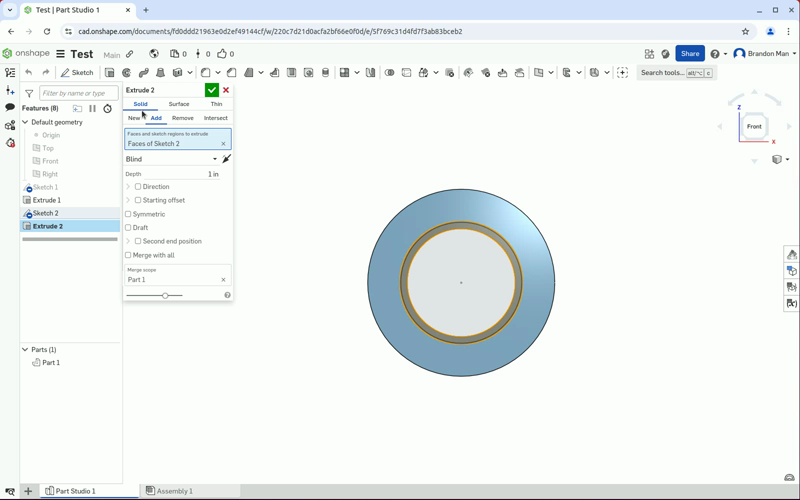
mouse_move(137, 120)
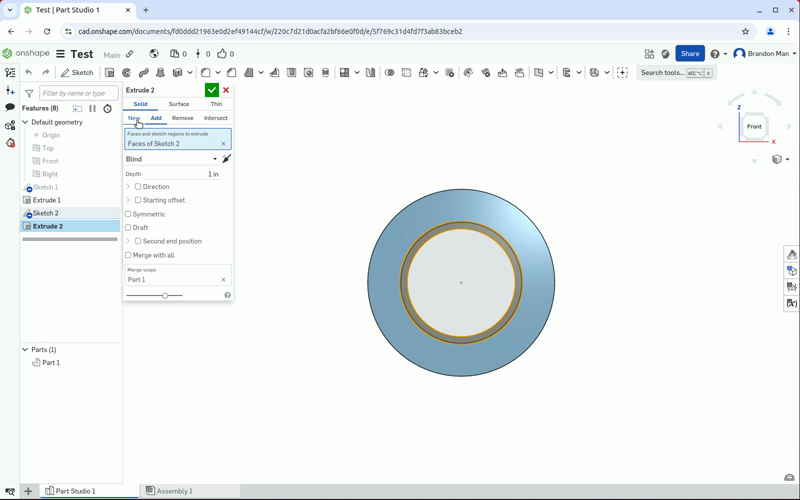
click(137, 120)
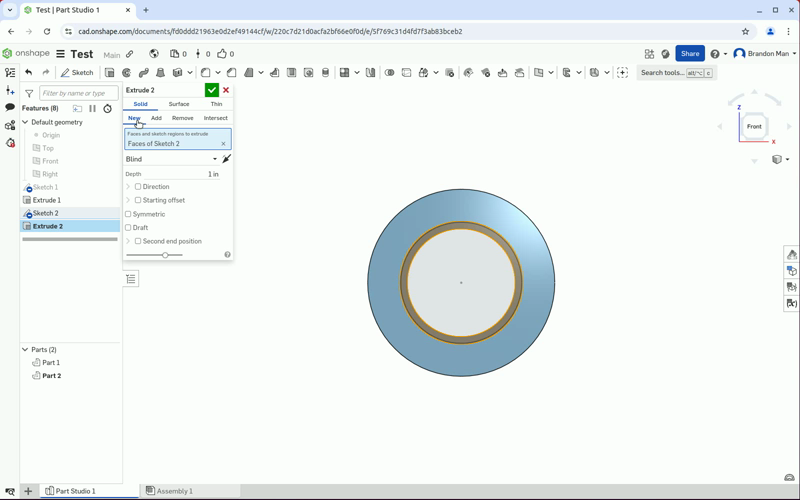
key(tab, 4)
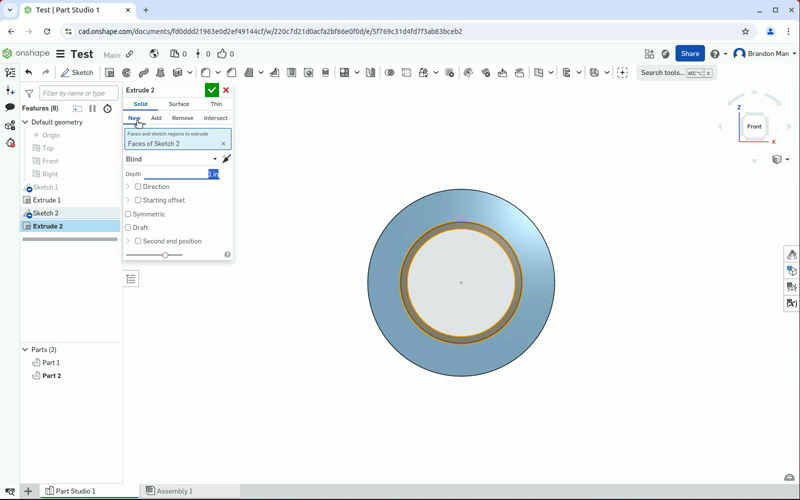
text(8.906)
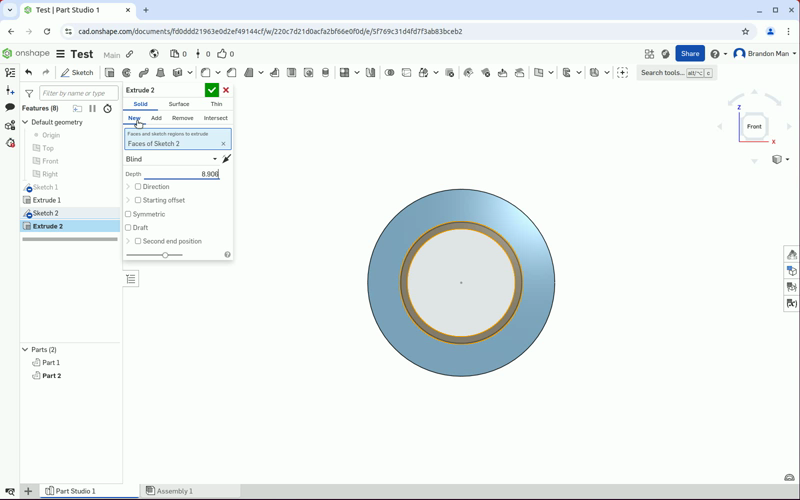
key(enter)
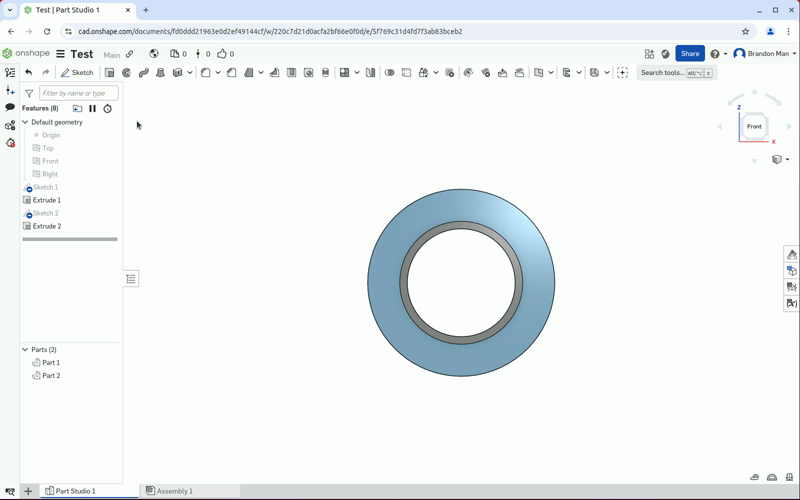
key(shift+h)
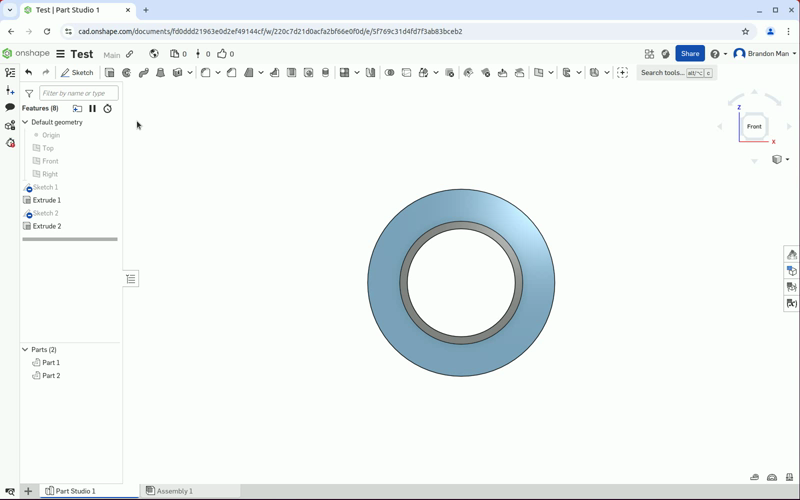
key(shift+h)
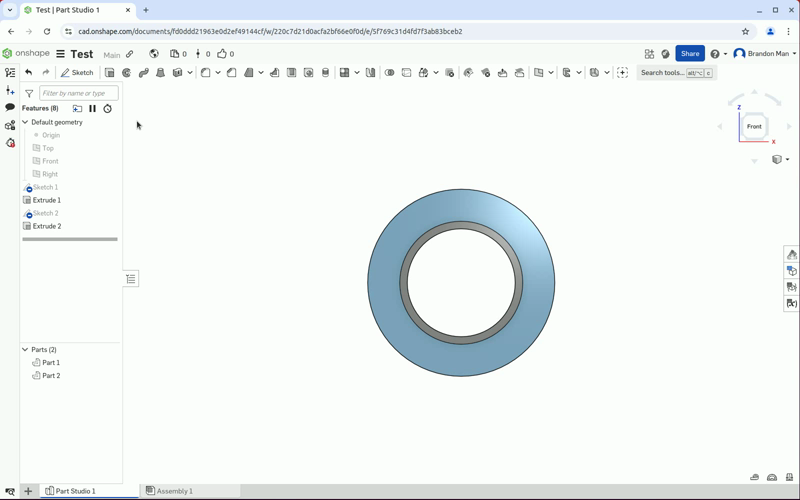
mouse_move(73, 189)
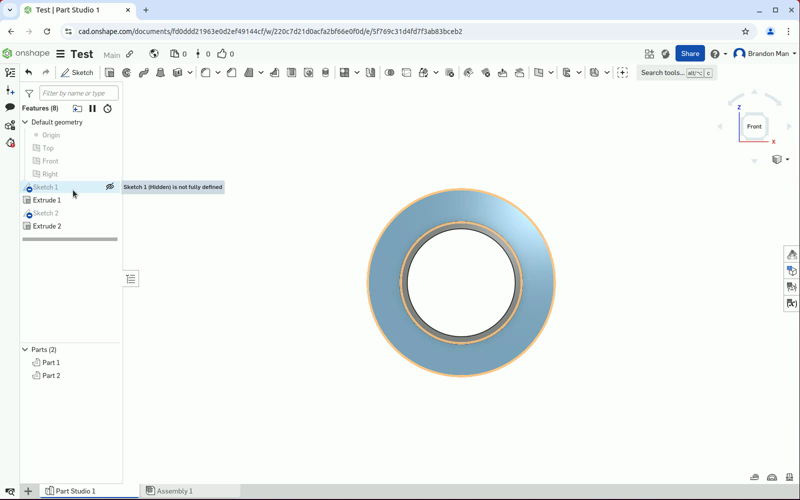
click(73, 189)
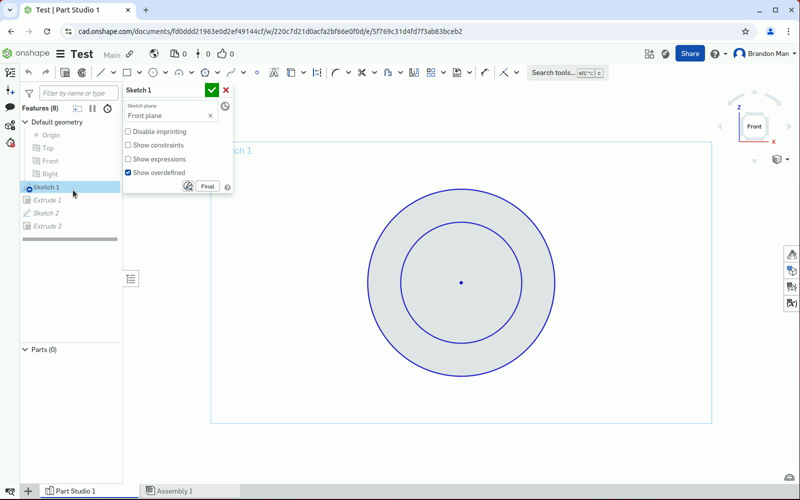
mouse_move(229, 92)
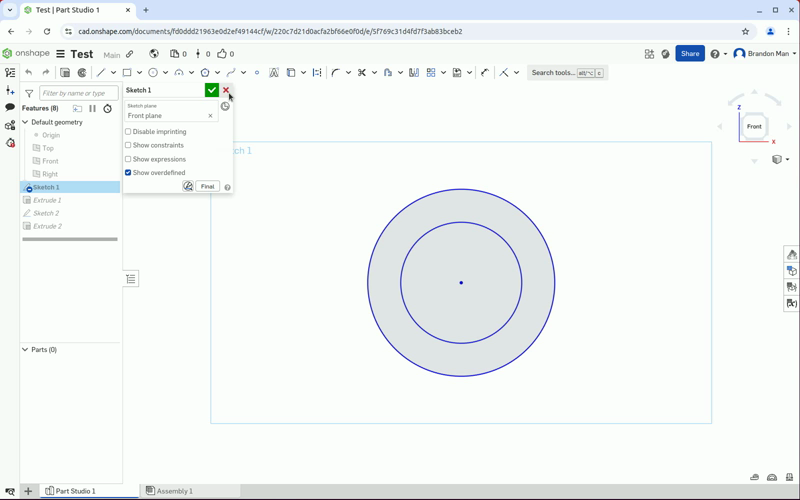
click(229, 92)
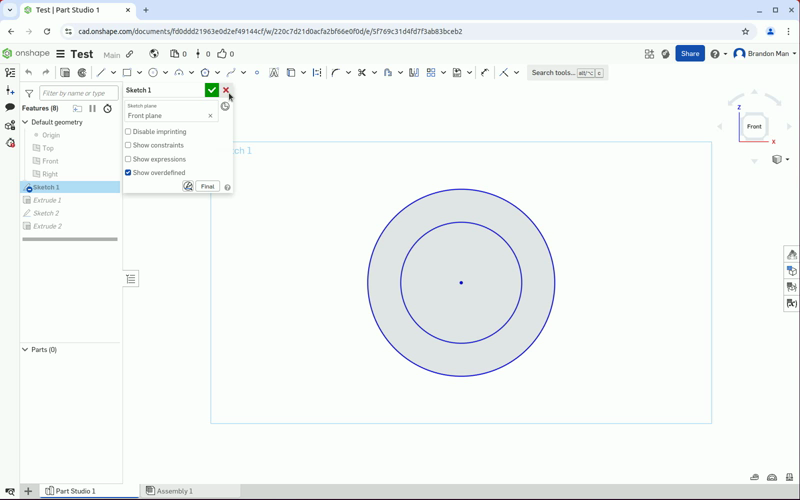
key(shift+s)
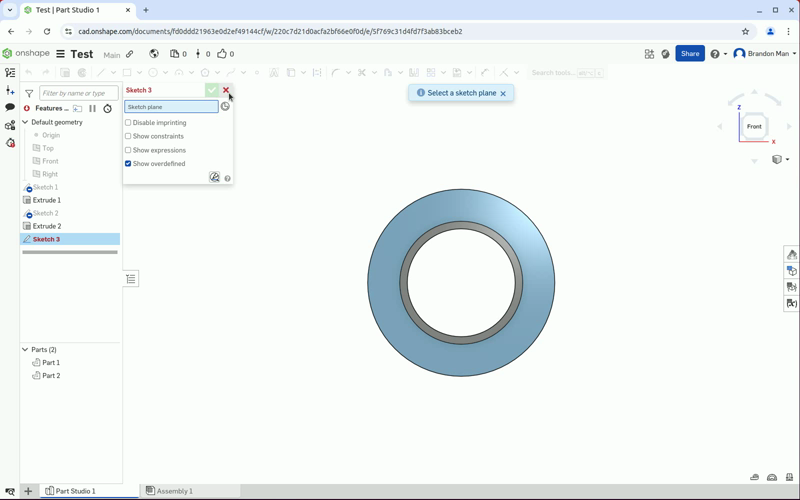
mouse_move(73, 163)
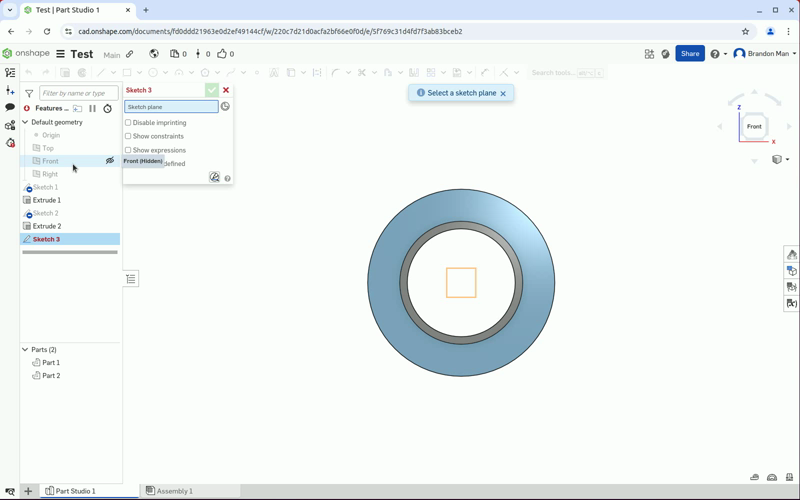
click(73, 163)
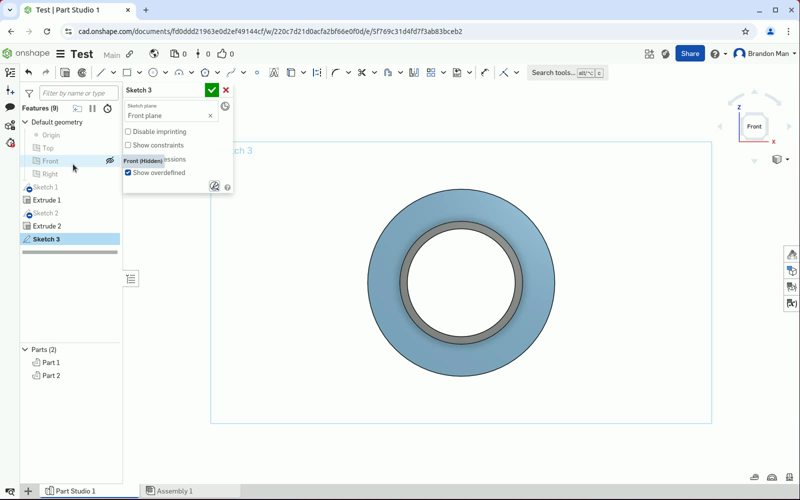
mouse_move(73, 352)
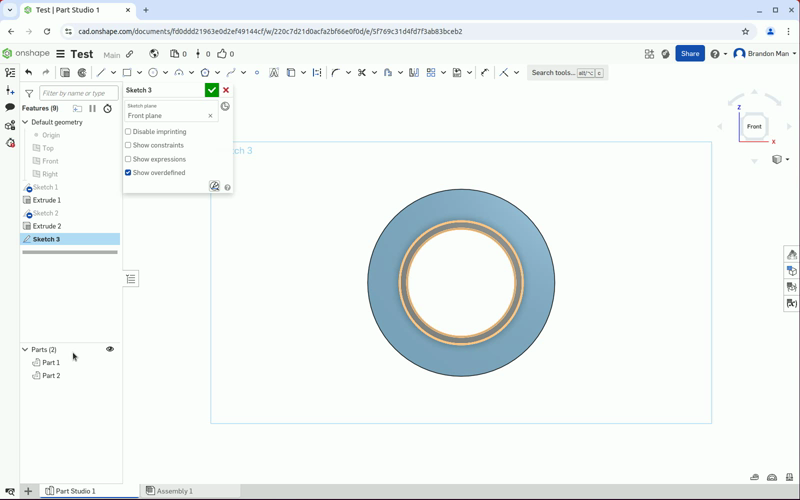
key(y)
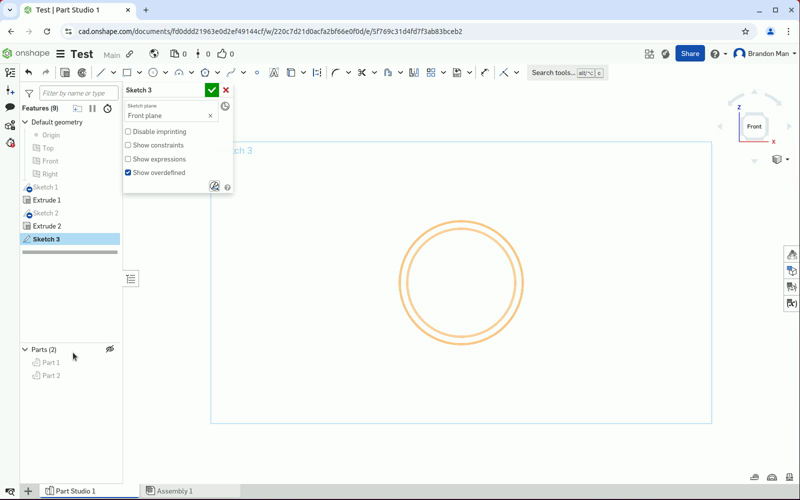
key(c)
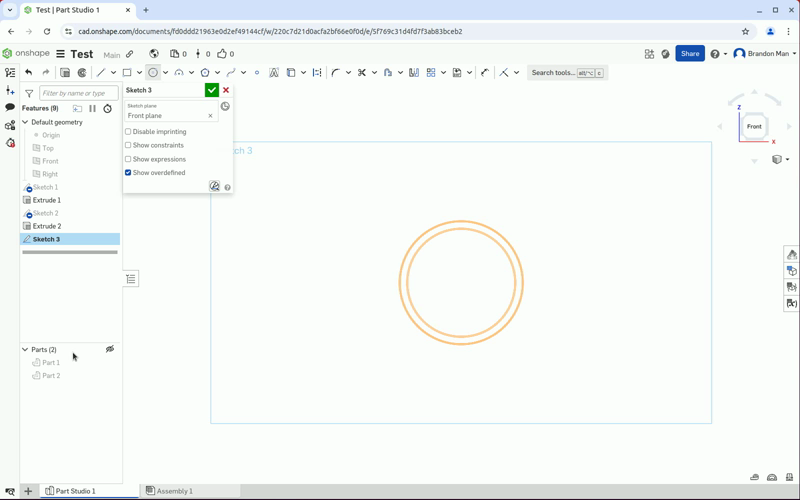
key_down(shift)
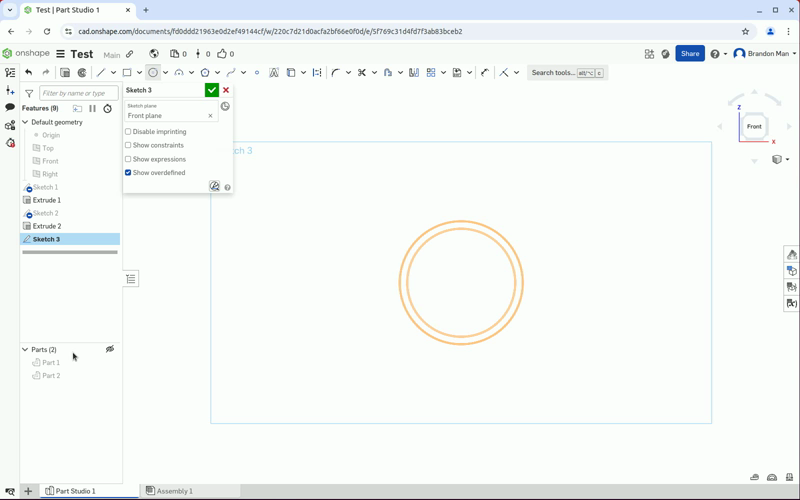
mouse_move(460, 282)
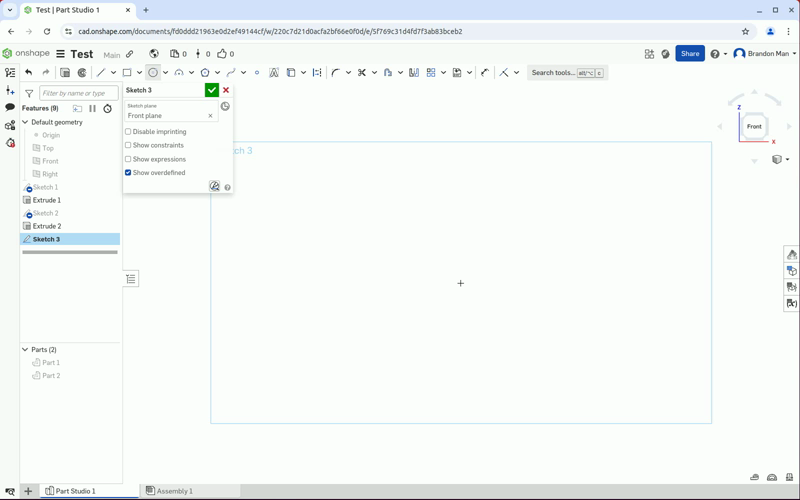
click(460, 282)
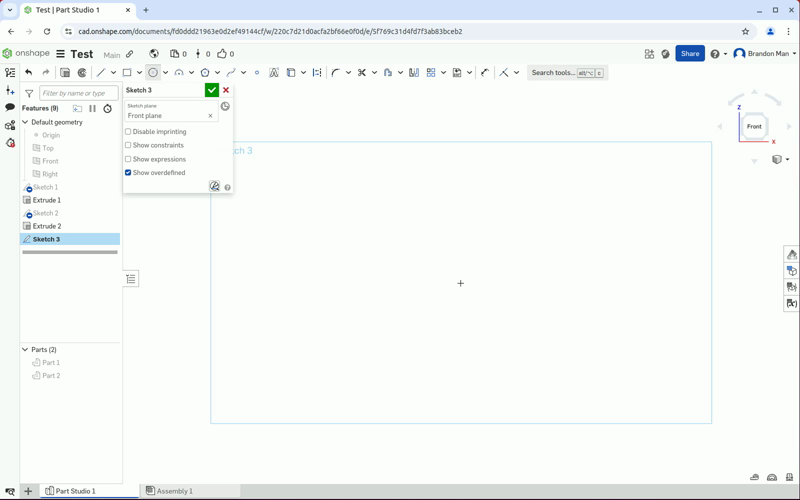
key_up(shift)
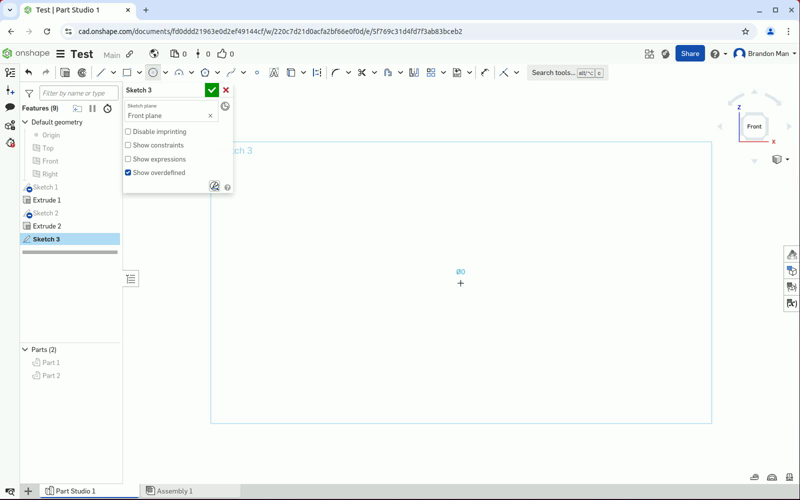
mouse_move(514, 282)
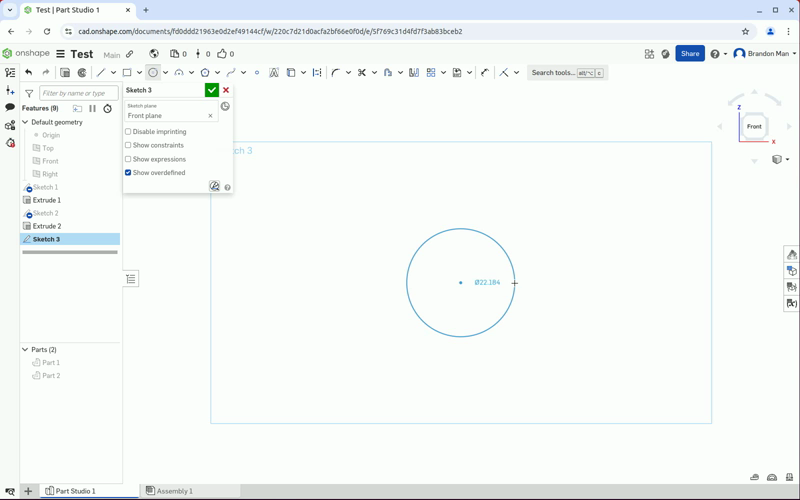
click(514, 282)
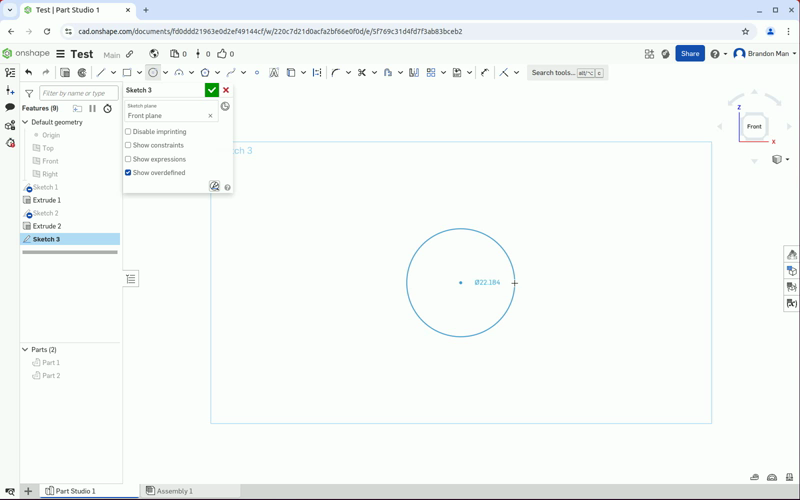
key(esc)
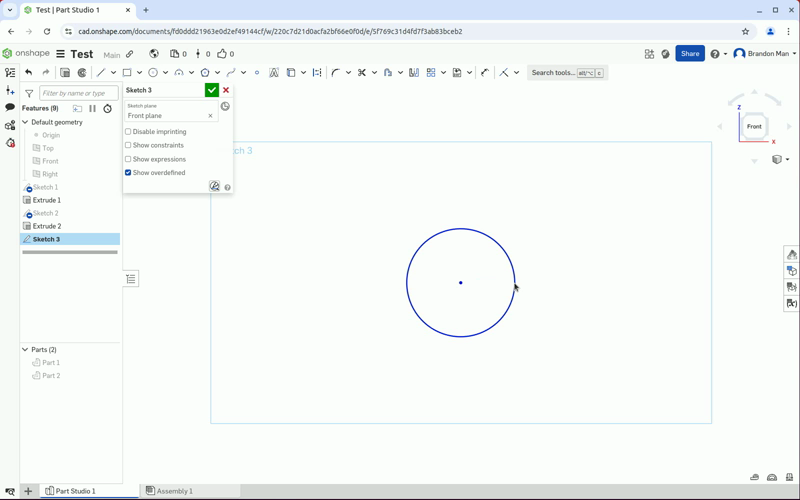
mouse_move(468, 258)
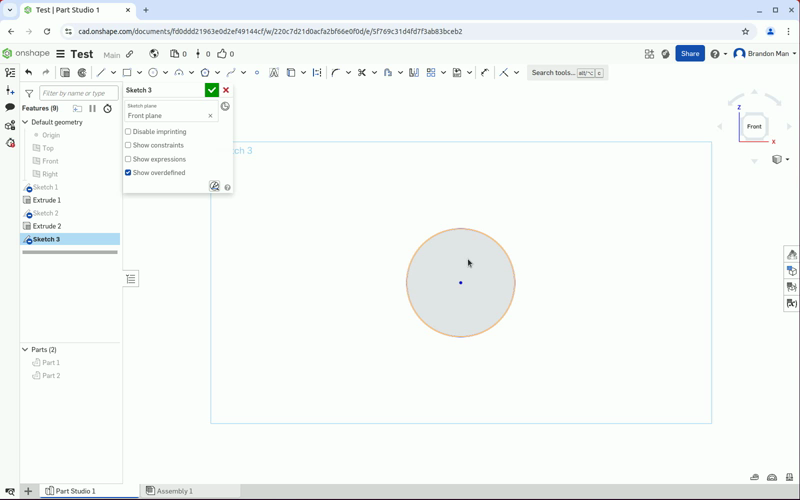
click(468, 258)
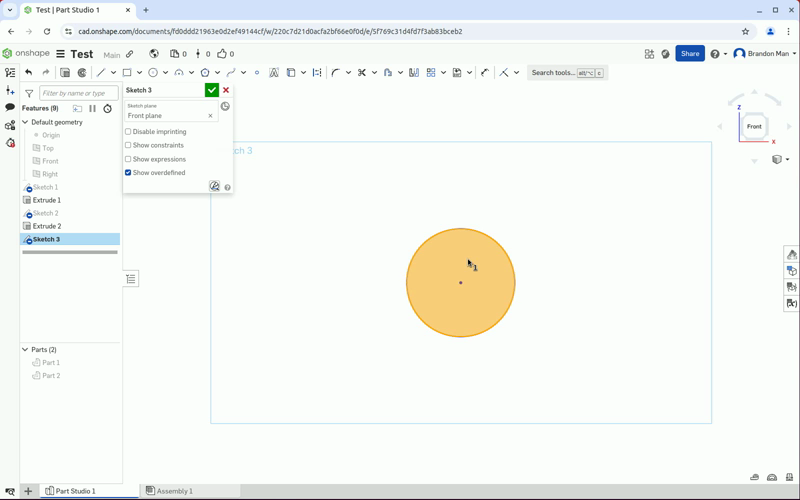
mouse_move(73, 352)
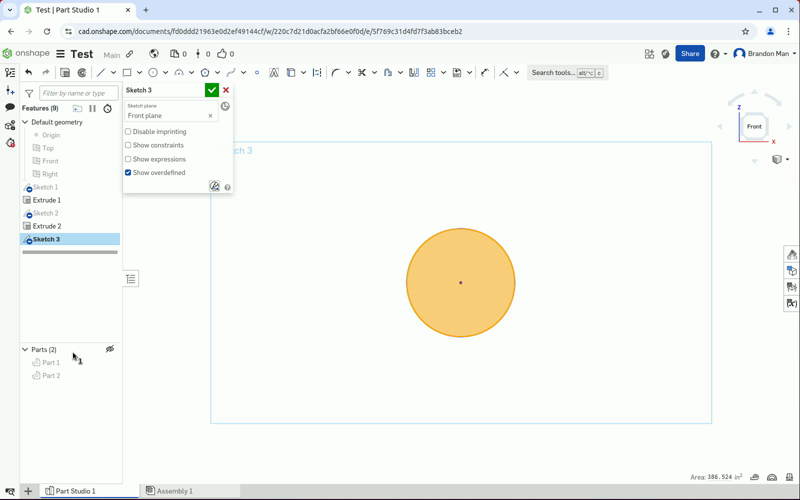
key(shift+y)
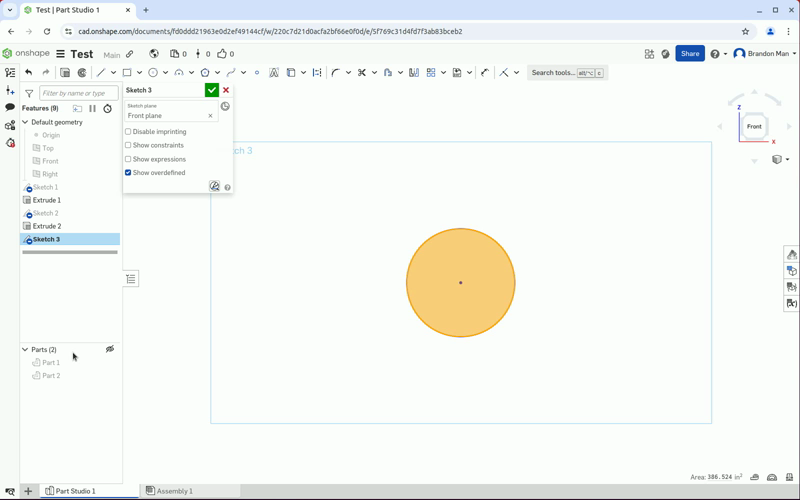
key(shift+e)
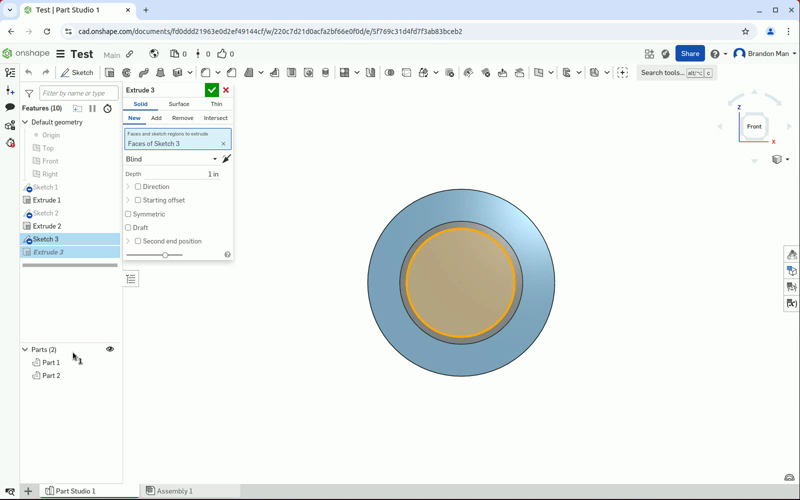
mouse_move(143, 106)
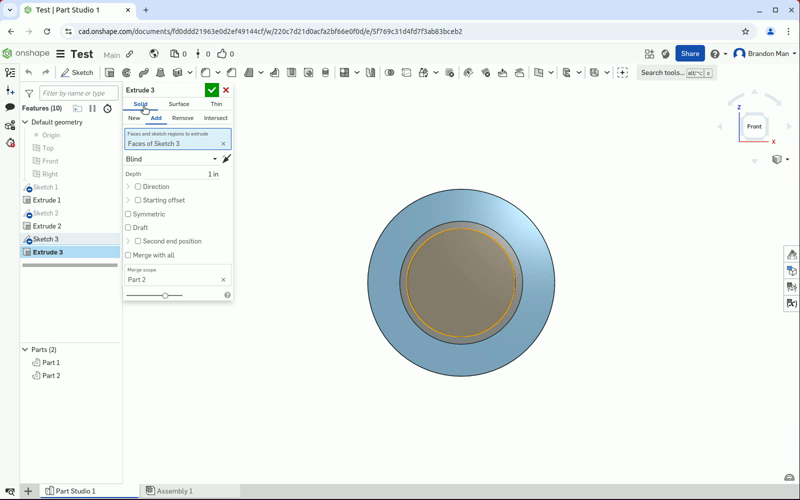
click(143, 106)
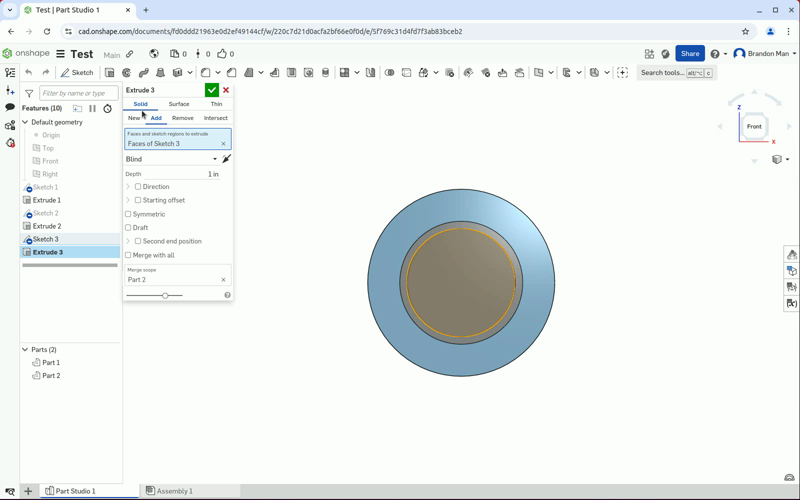
mouse_move(137, 120)
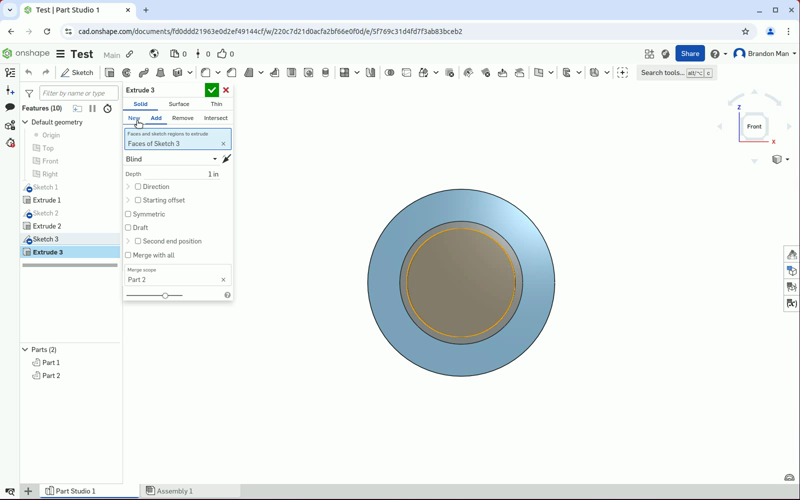
click(137, 120)
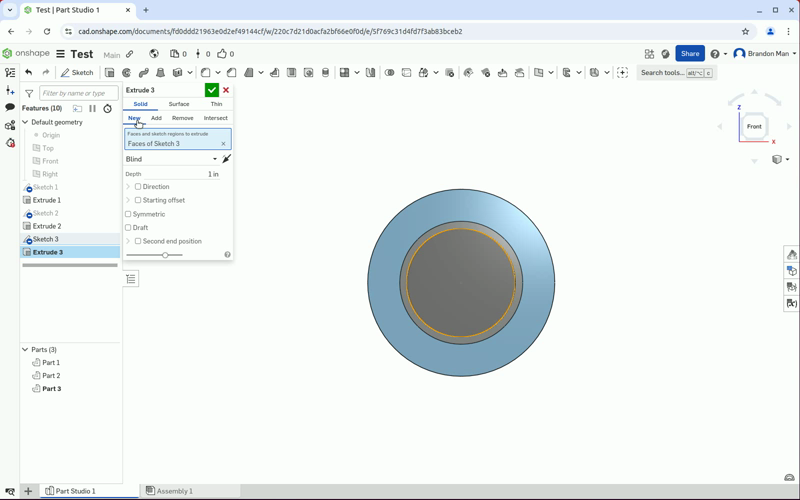
key(tab, 4)
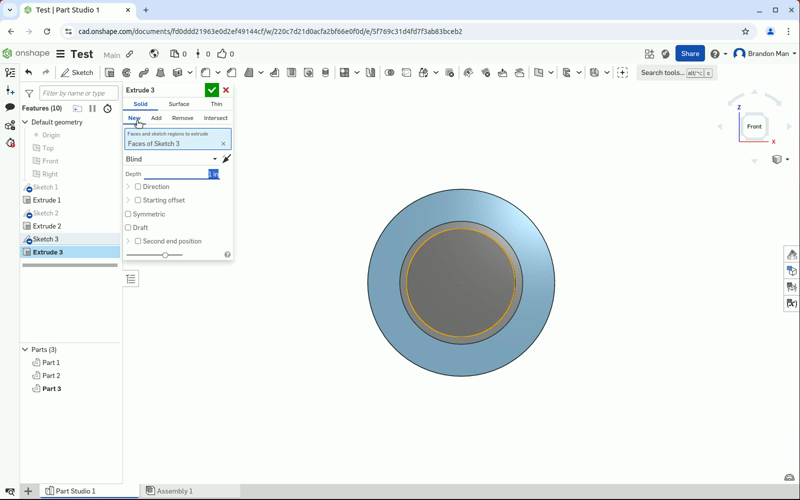
text(23.108)
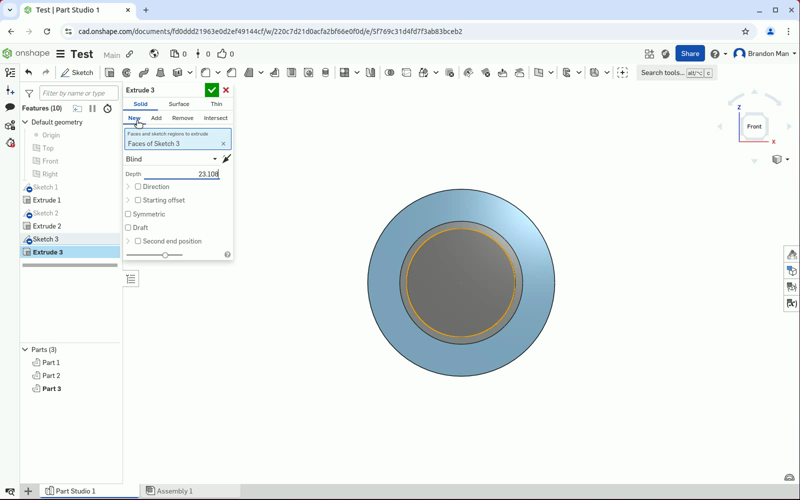
key(enter)
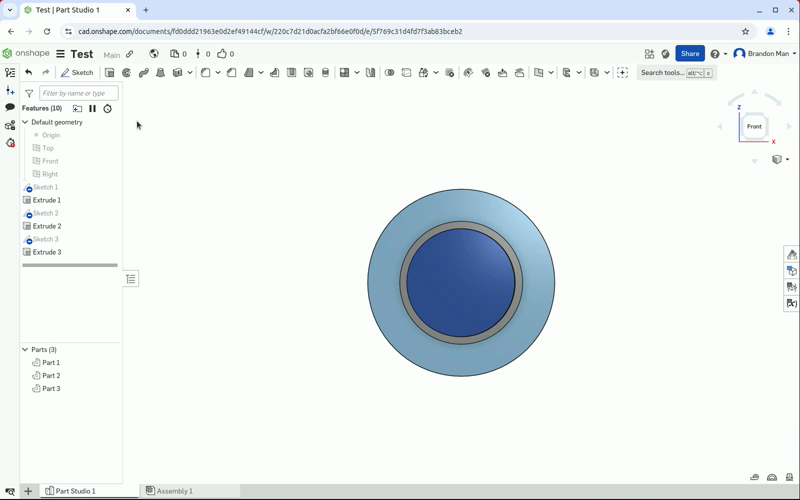
key(shift+h)
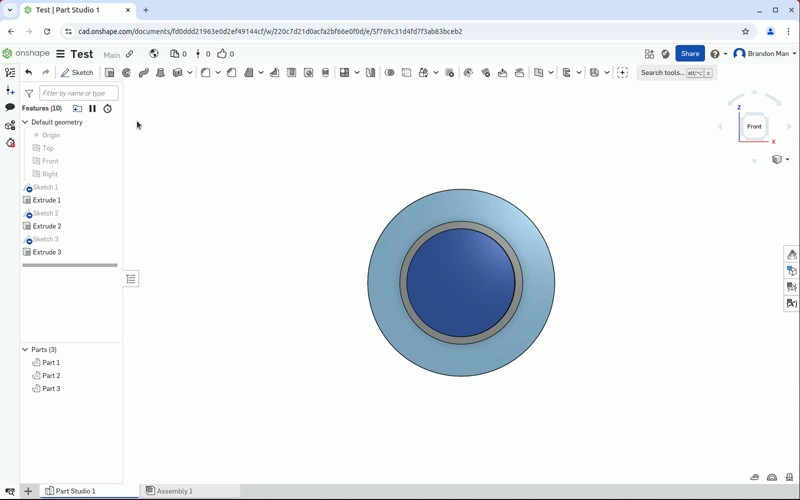
key(shift+h)
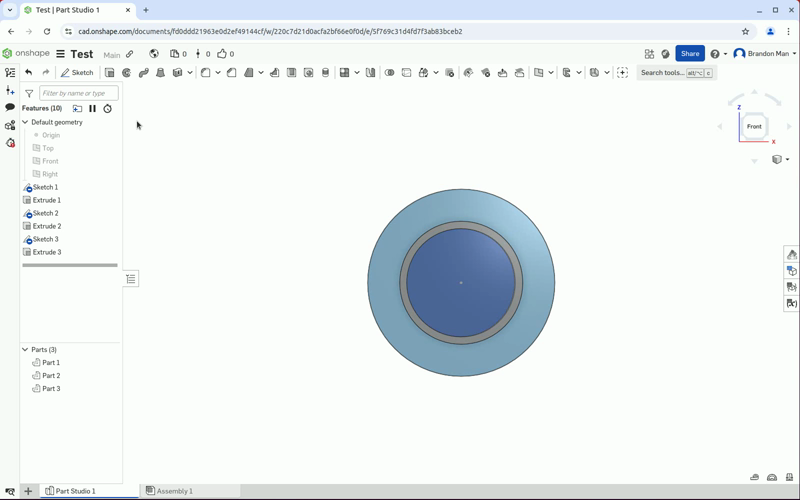
key(shift+7)
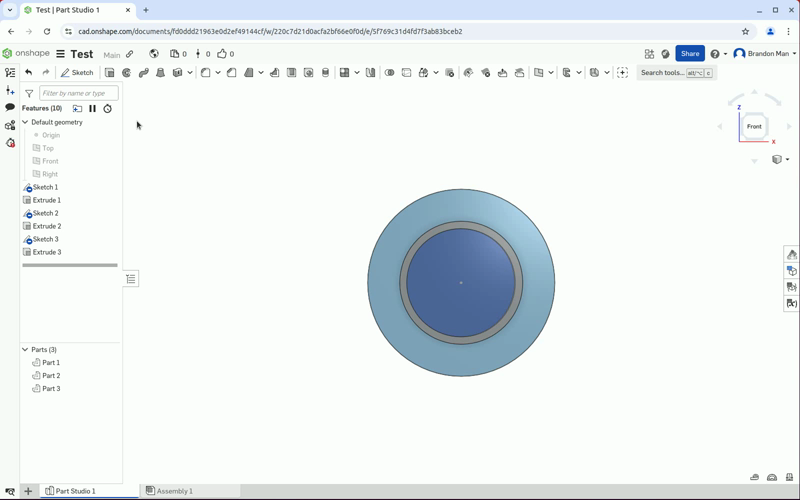
key(left, 2)
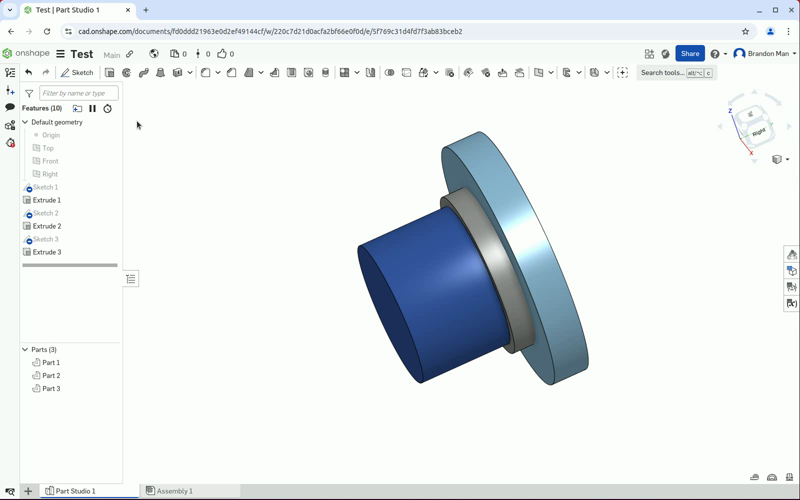
key(down, 2)
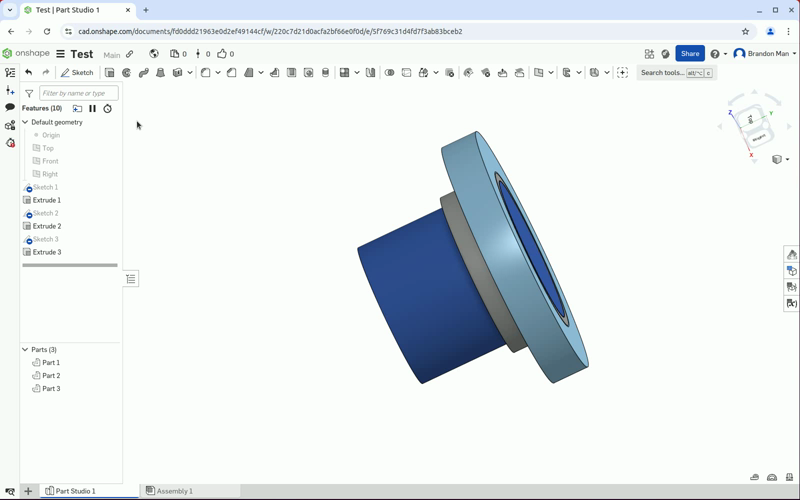
key(up, 2)
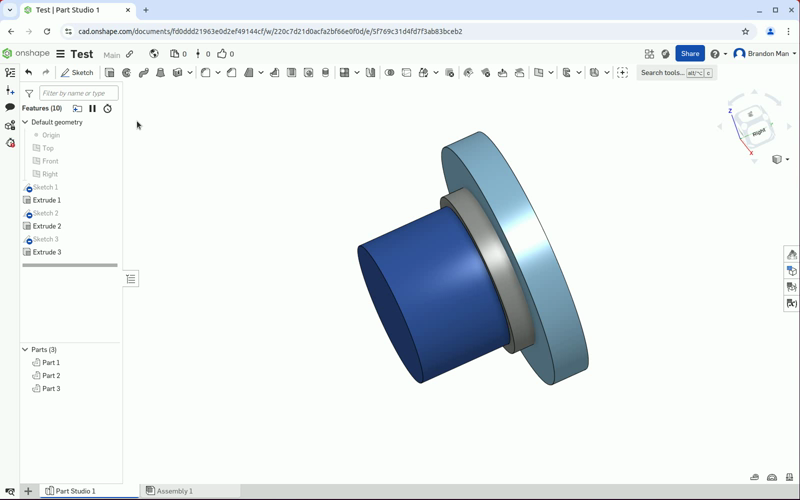
key(right, 2)
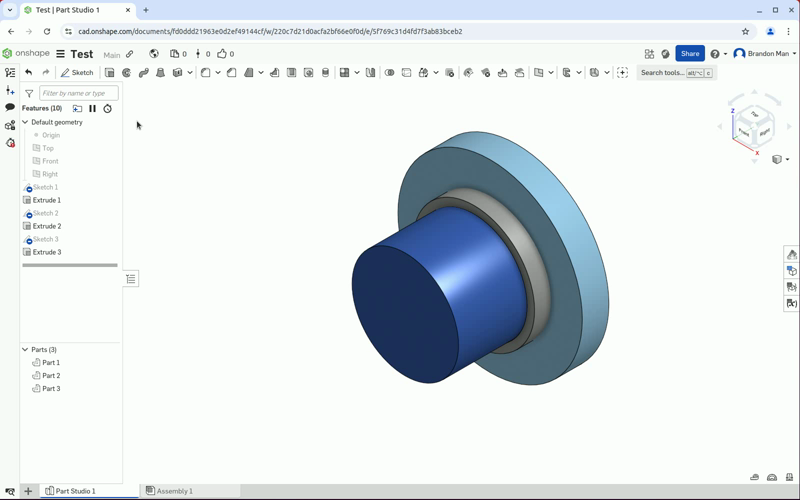
mouse_move(73, 189)
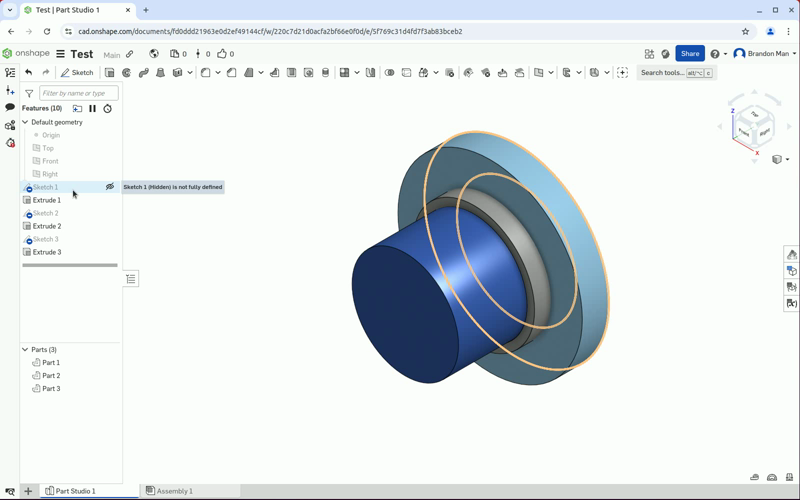
click(73, 189)